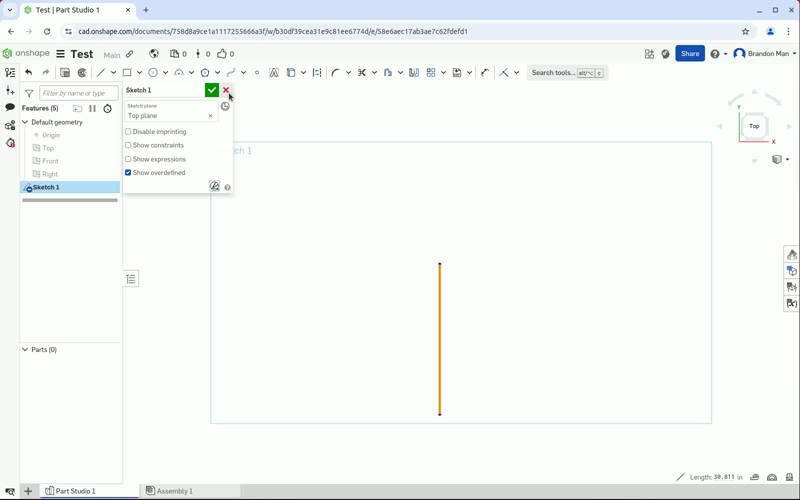
key(shift+h)
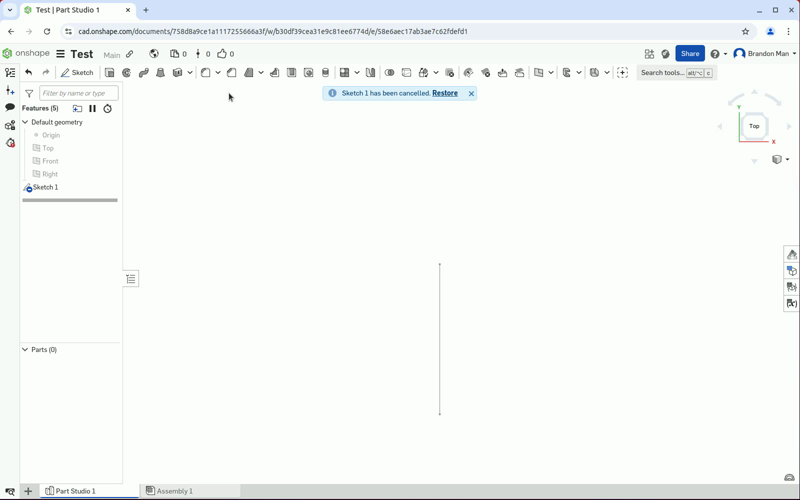
mouse_move(73, 352)
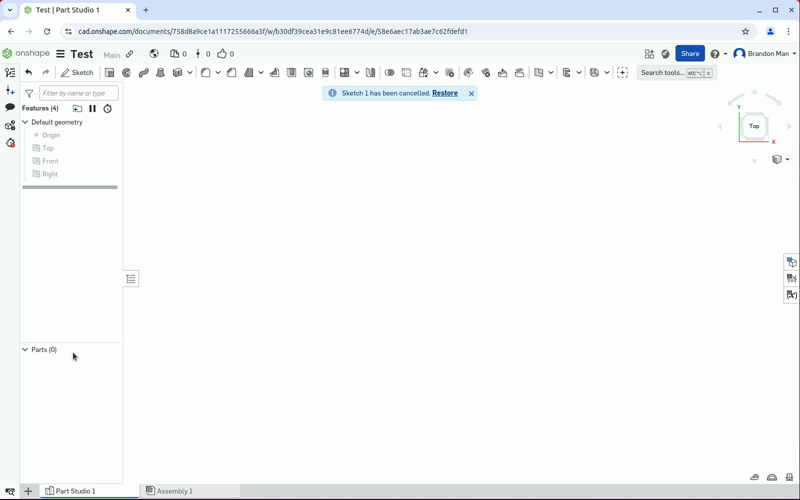
key(y)
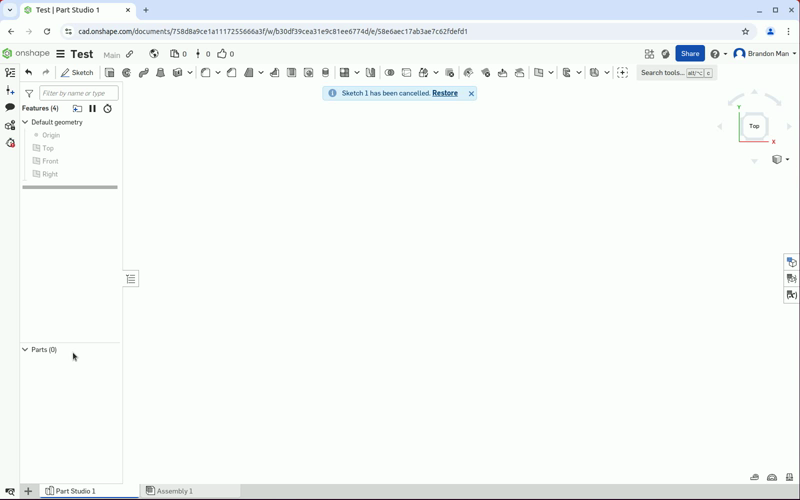
key(shift+p)
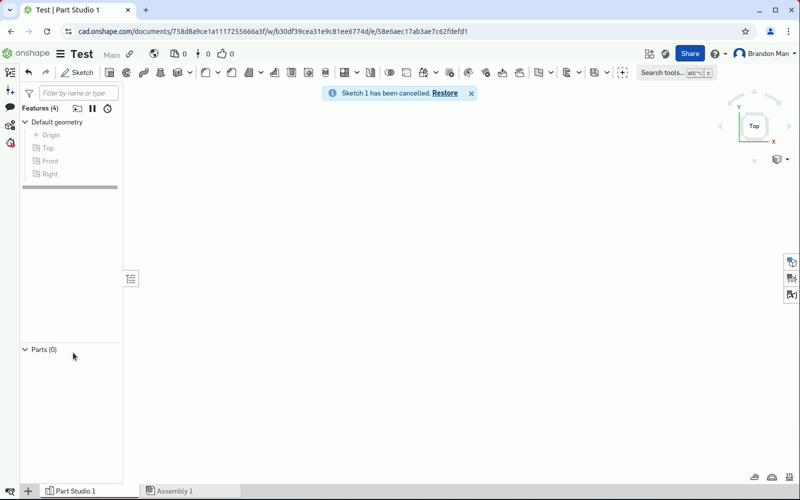
key(space)
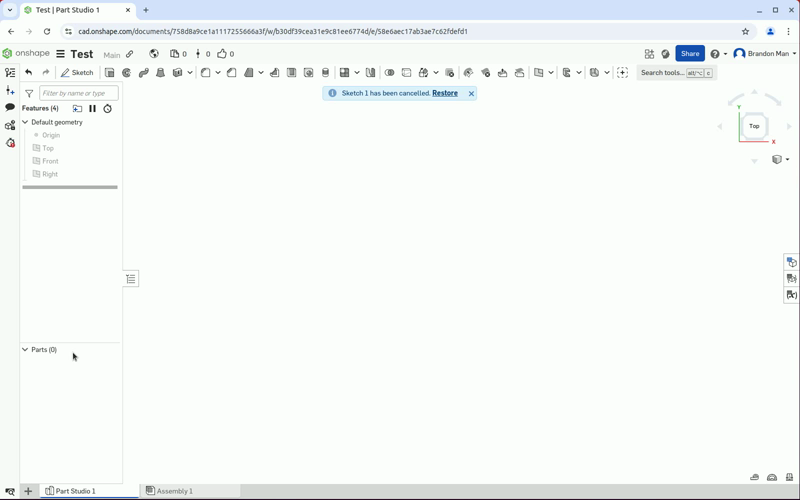
key_down(shift)
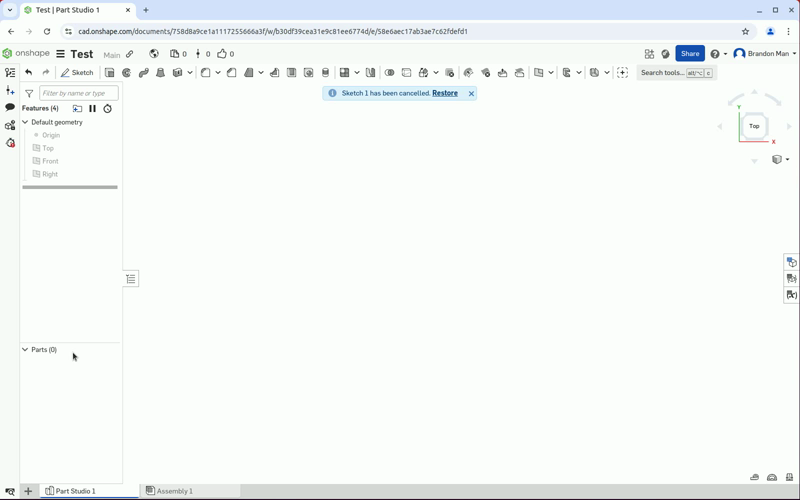
key(up)
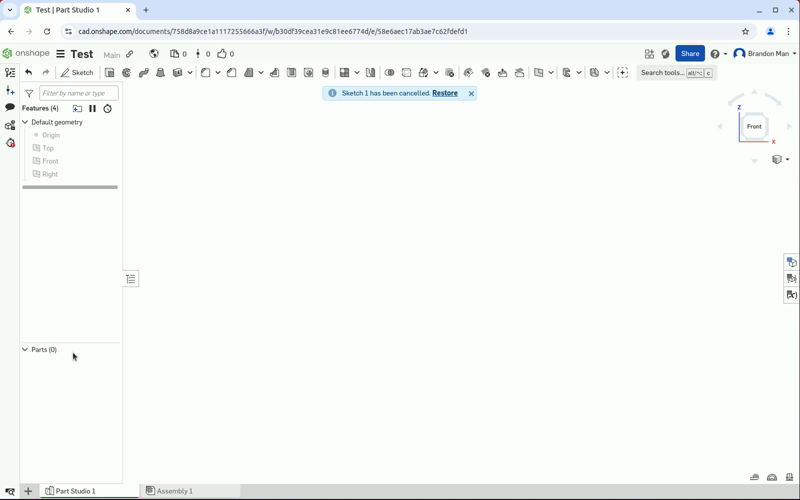
key_up(shift)
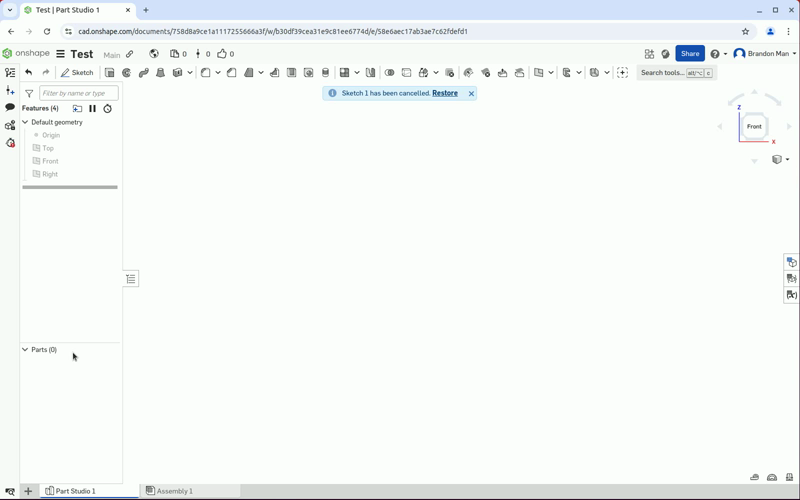
key(space)
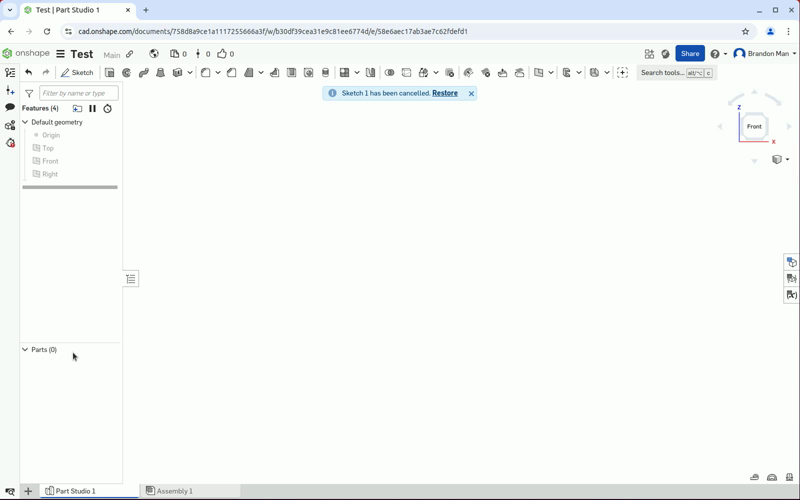
key_down(shift)
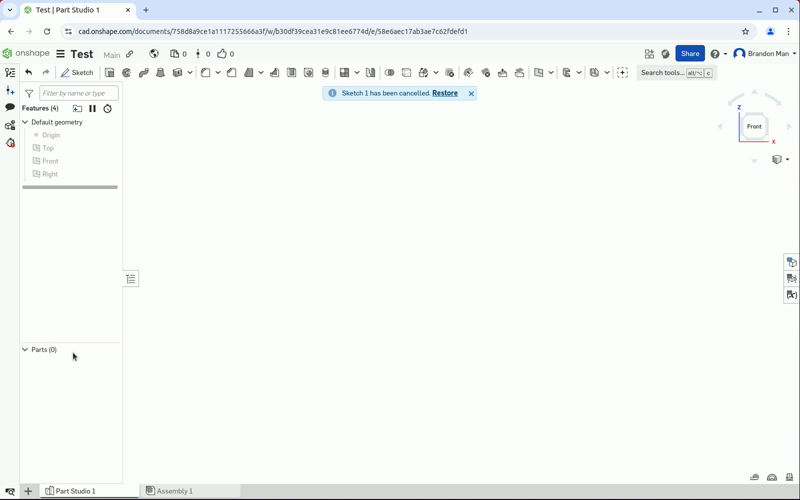
key(left)
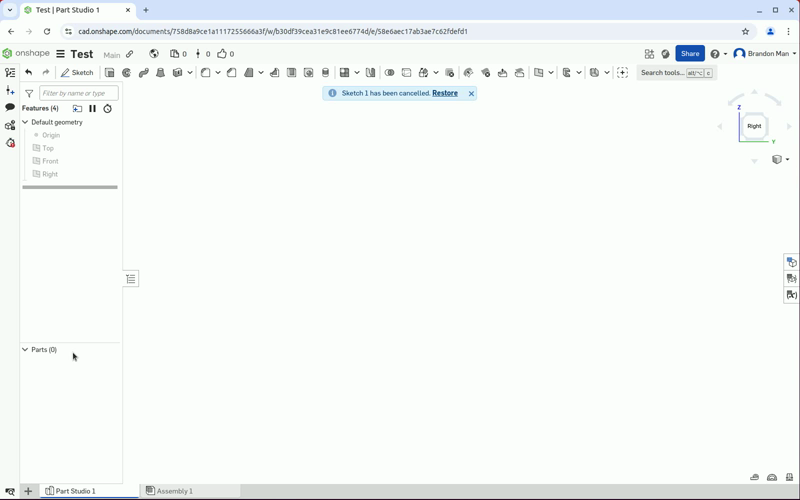
key_up(shift)
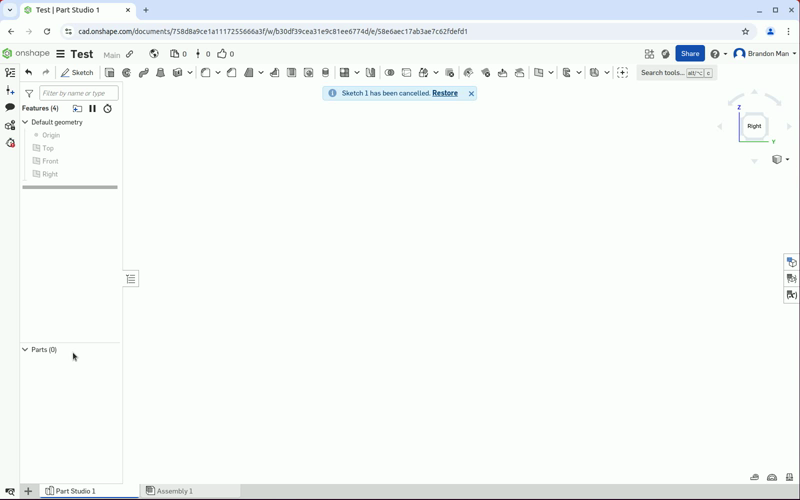
mouse_move(73, 352)
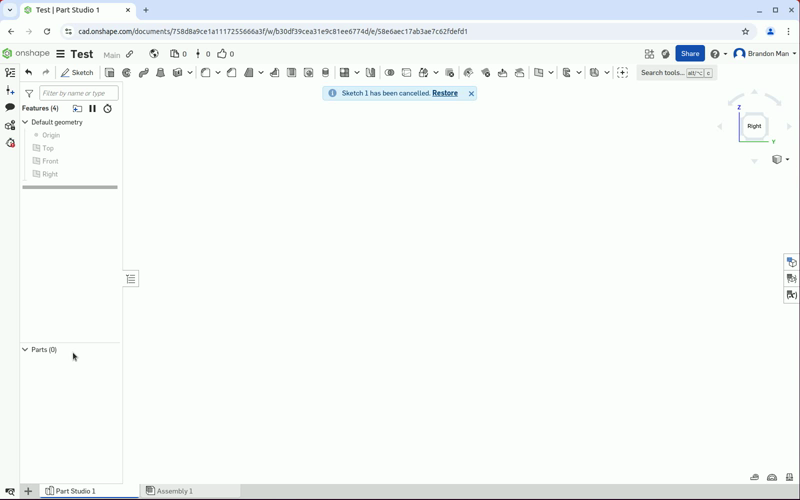
key(shift+y)
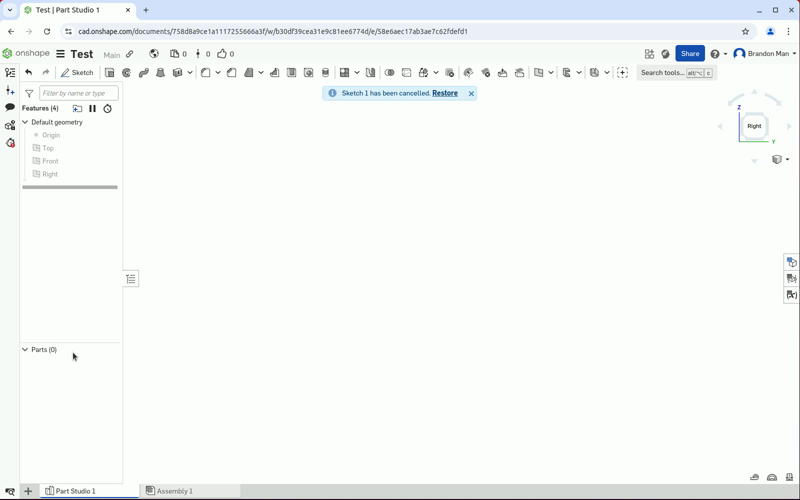
key(shift+s)
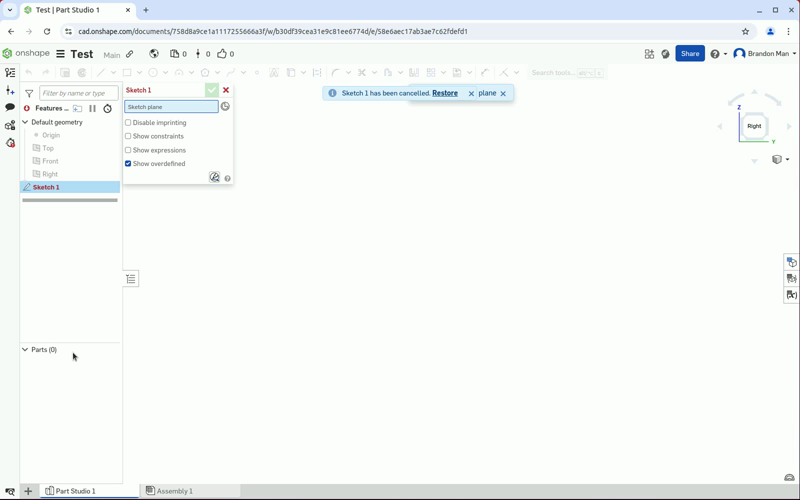
mouse_move(73, 176)
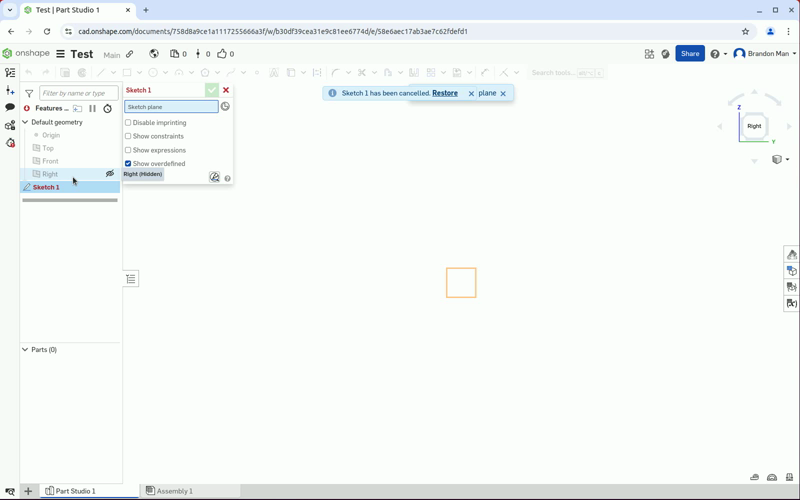
click(73, 176)
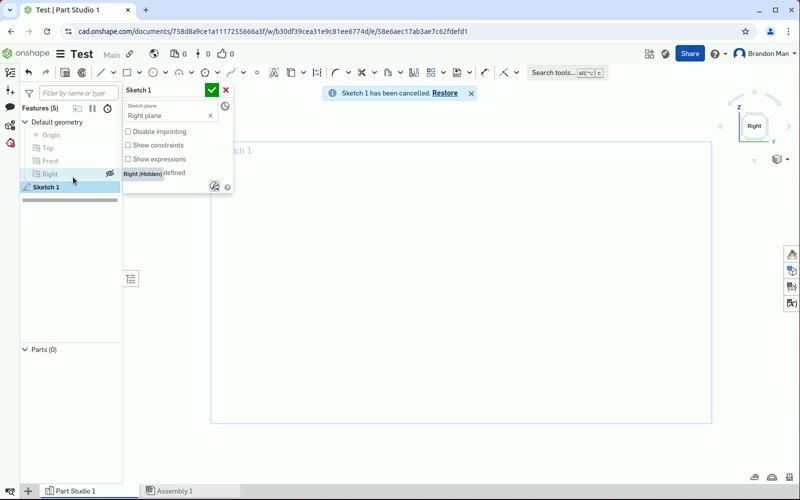
mouse_move(73, 352)
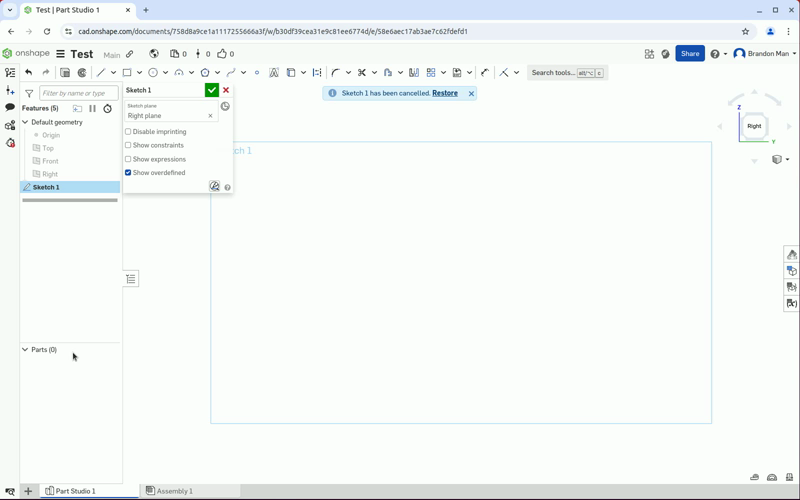
key(y)
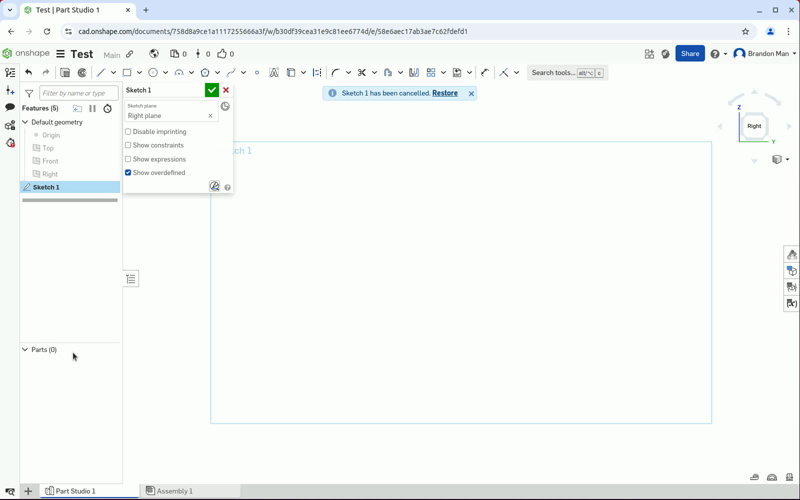
key(l)
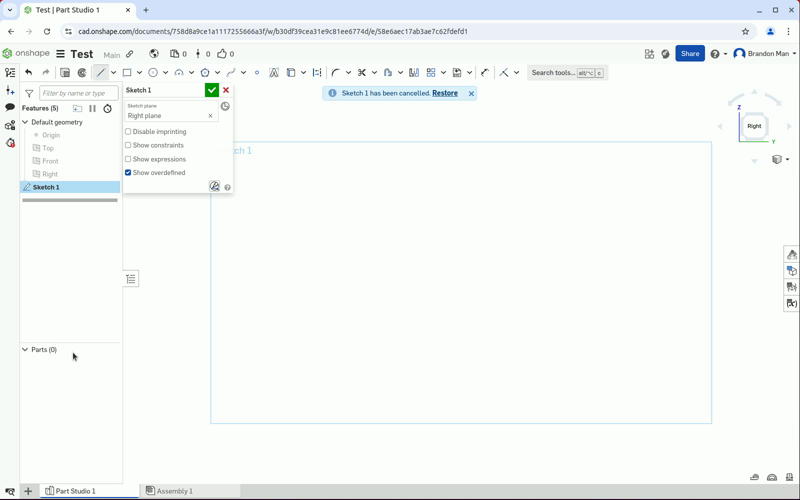
key_down(shift)
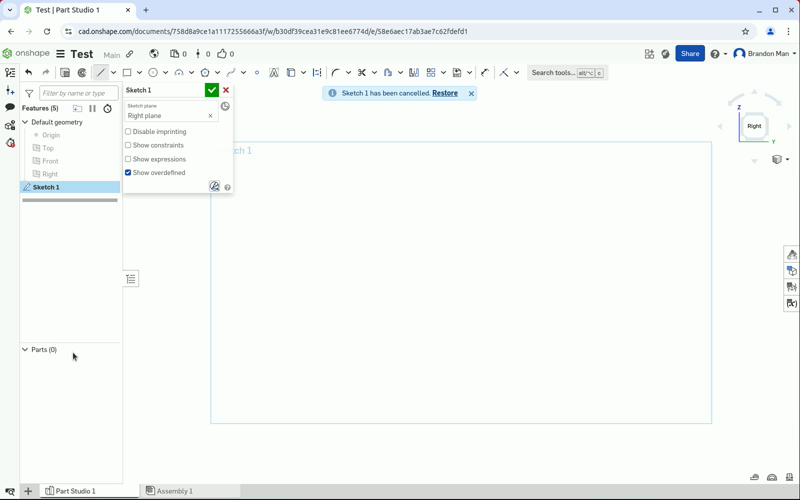
mouse_move(432, 395)
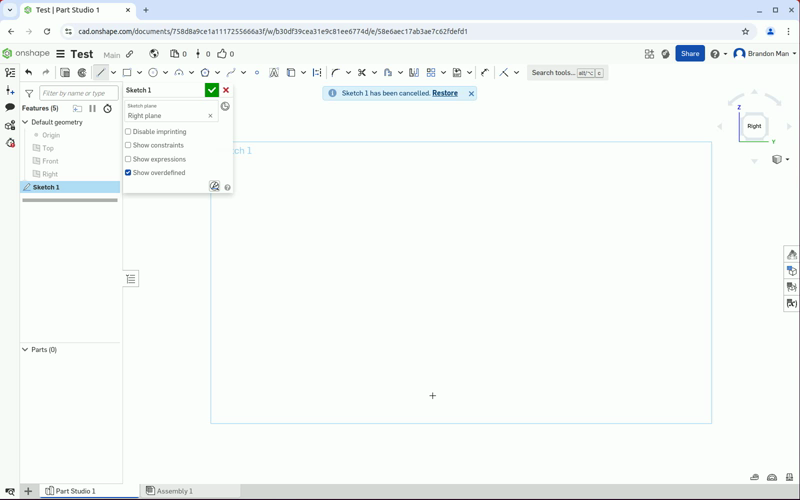
click(432, 395)
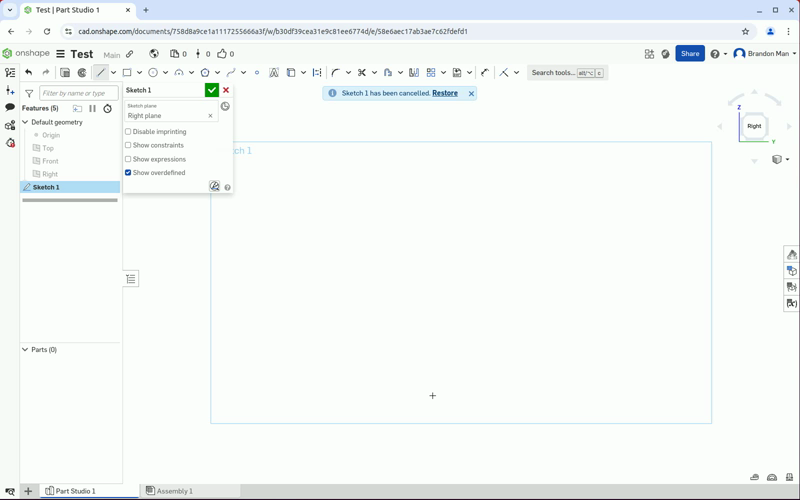
key_up(shift)
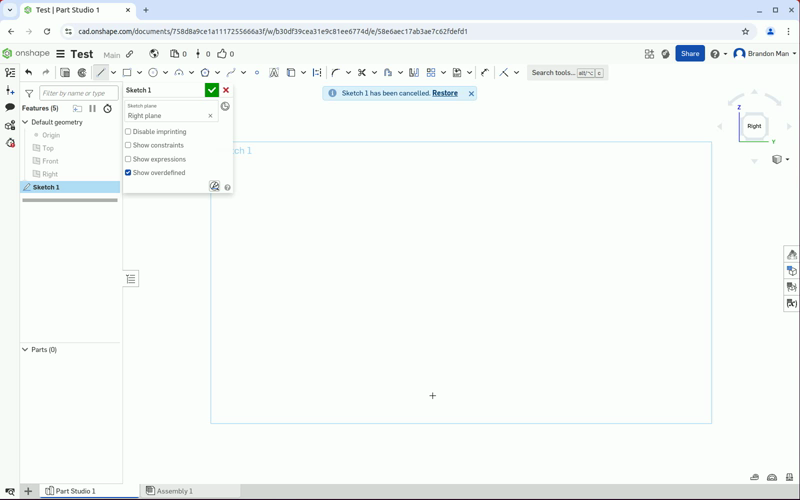
key_down(shift)
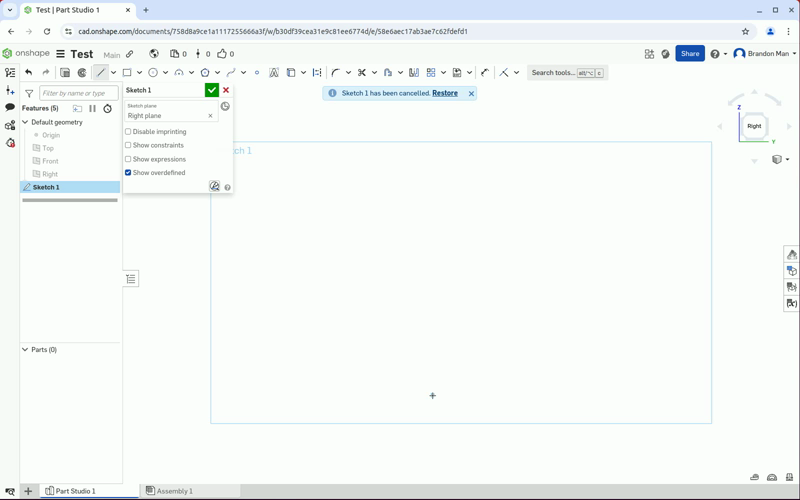
mouse_move(462, 395)
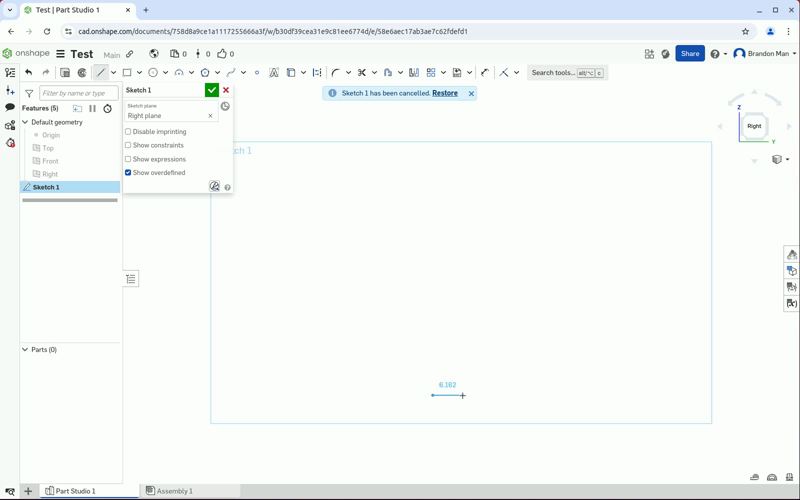
mouse_move(489, 395)
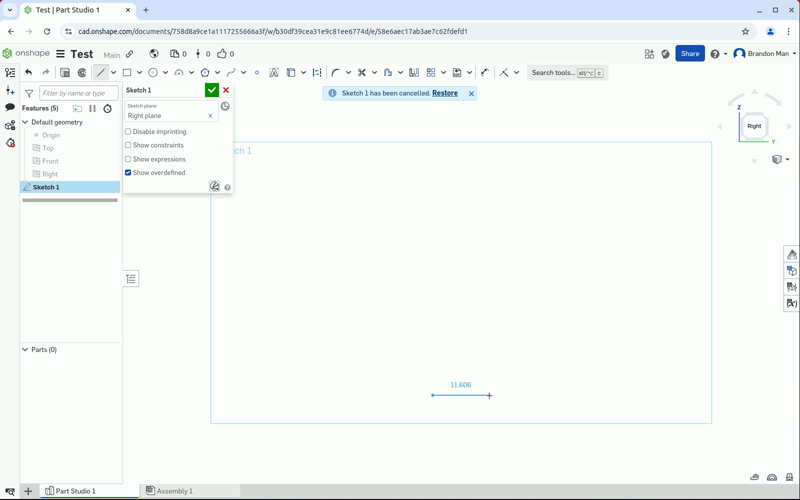
click(489, 395)
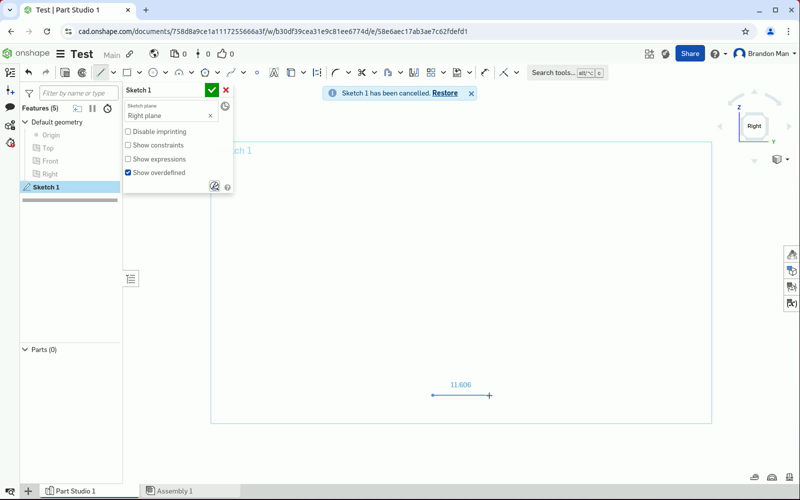
key_up(shift)
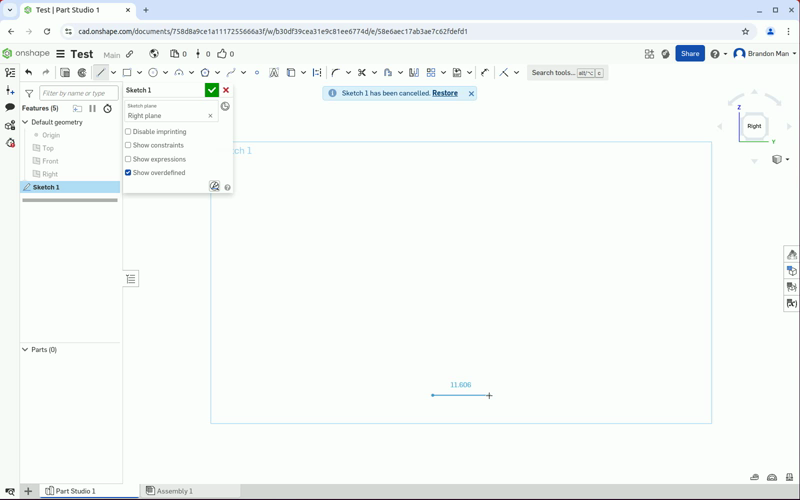
key_down(shift)
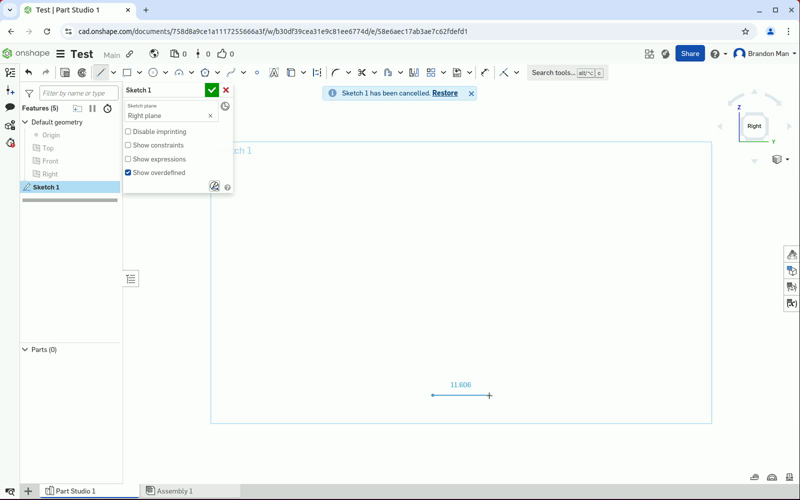
mouse_move(489, 171)
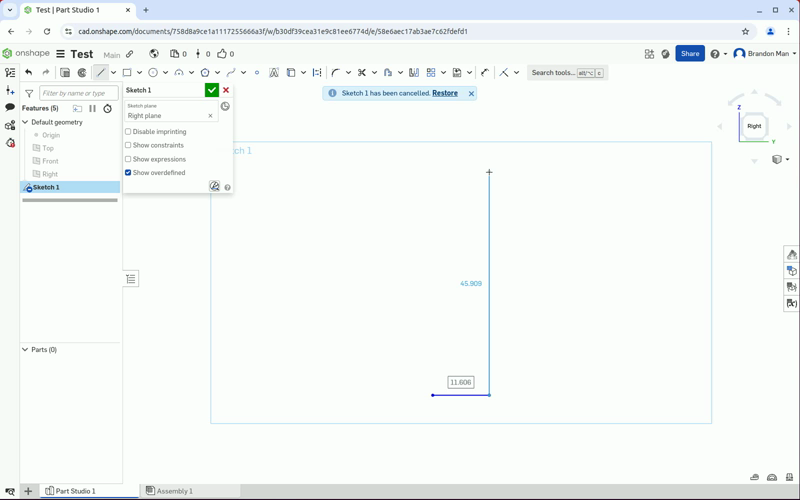
click(489, 171)
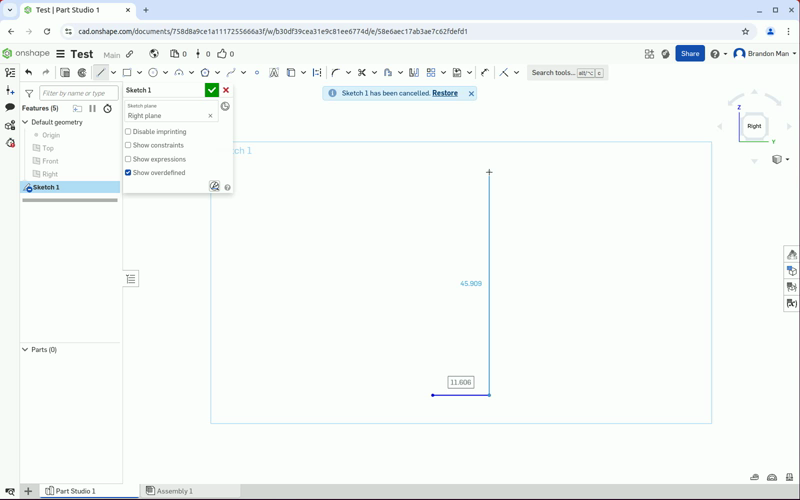
key_up(shift)
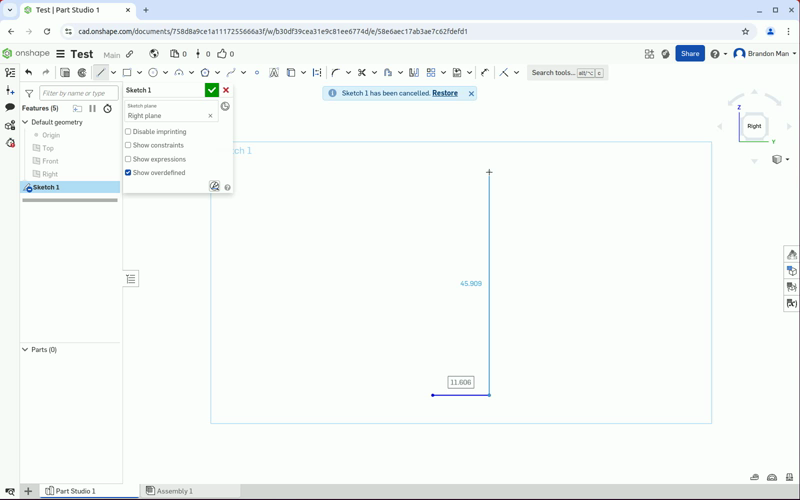
key_down(shift)
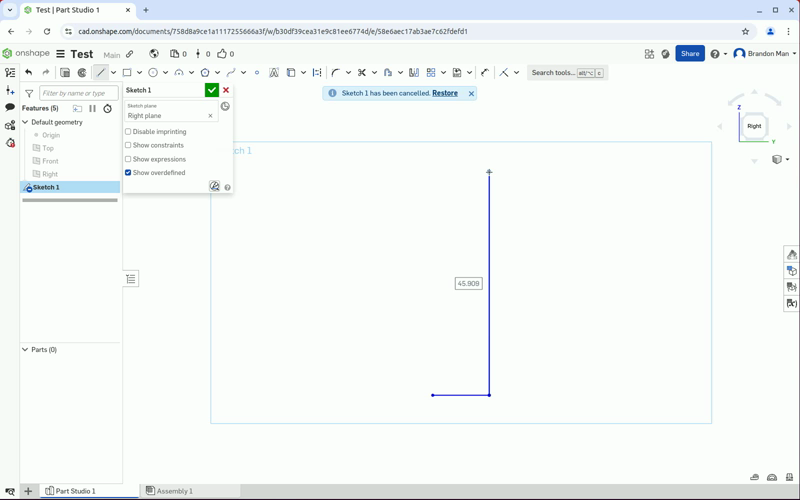
mouse_move(519, 171)
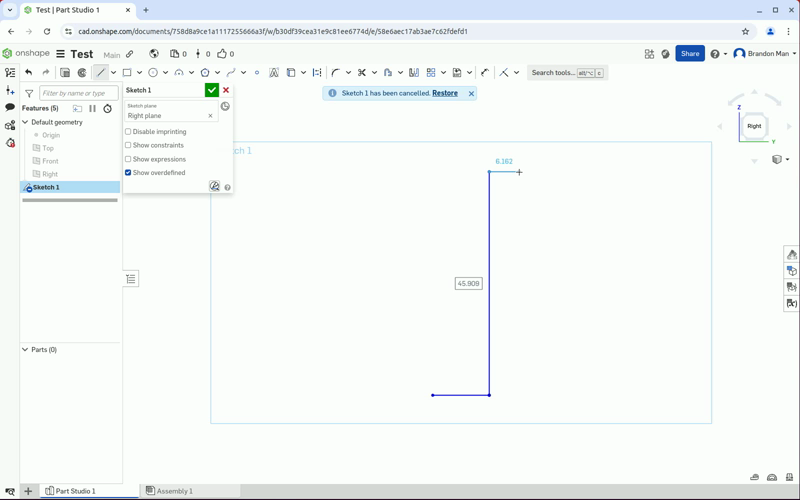
mouse_move(432, 171)
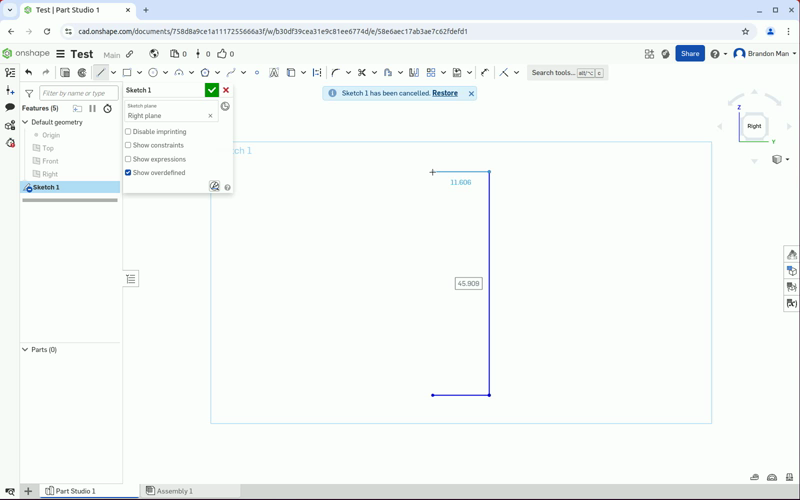
click(432, 171)
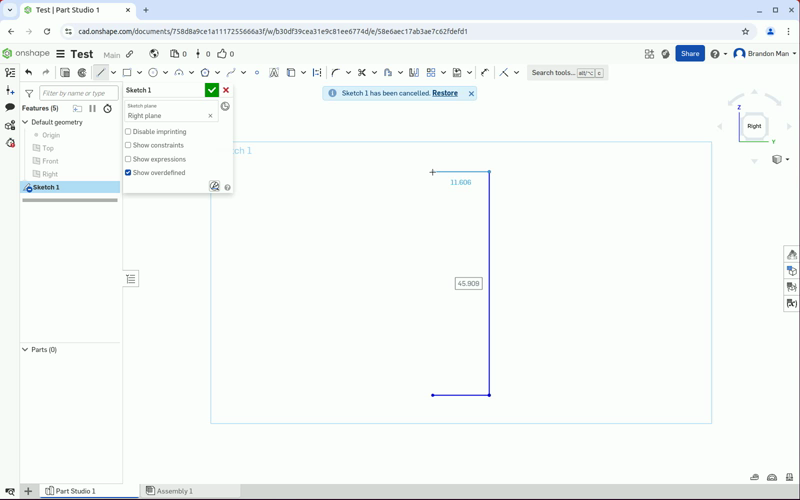
key_up(shift)
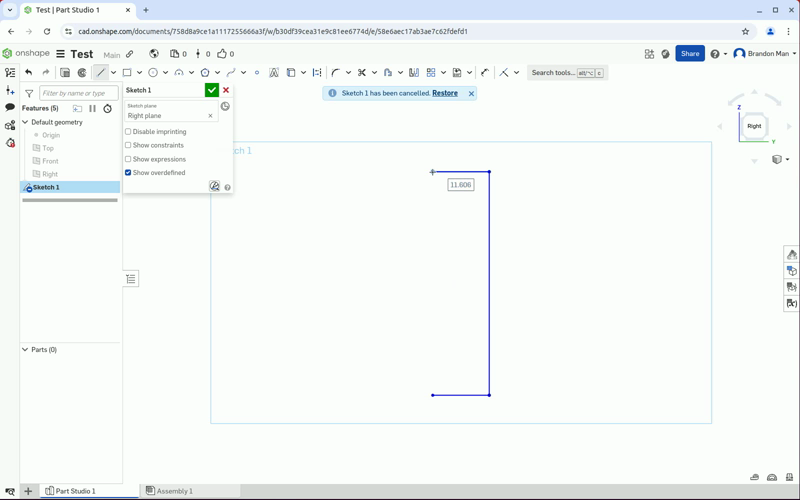
key_down(shift)
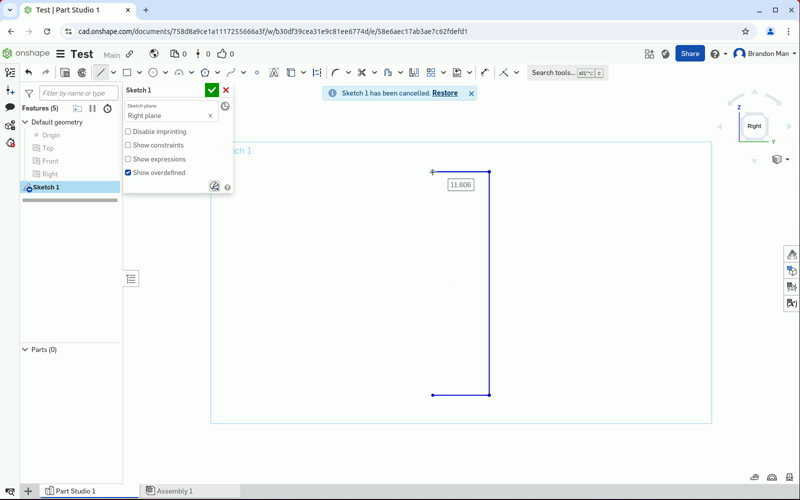
mouse_move(432, 395)
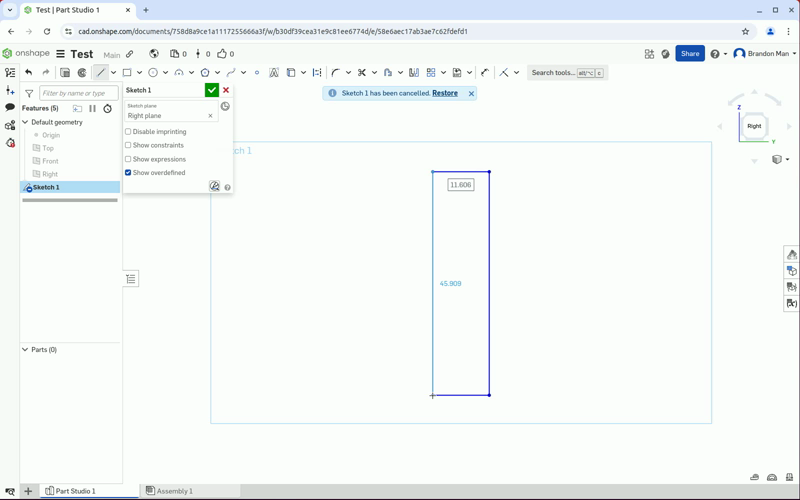
key_up(shift)
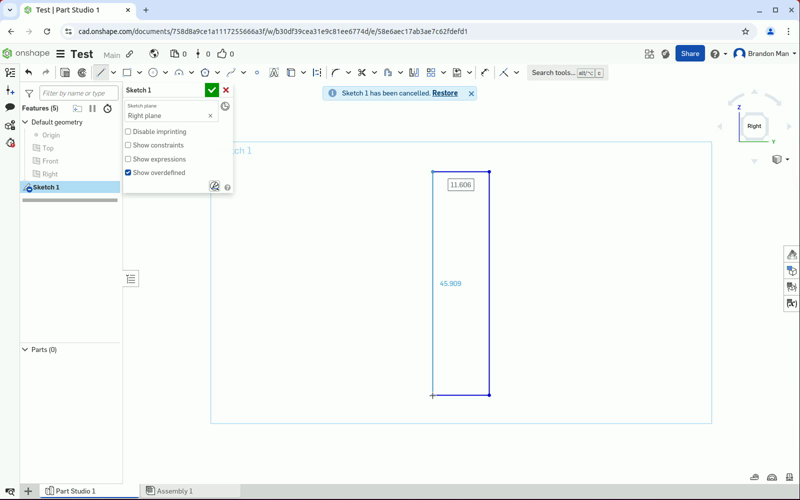
click(432, 395)
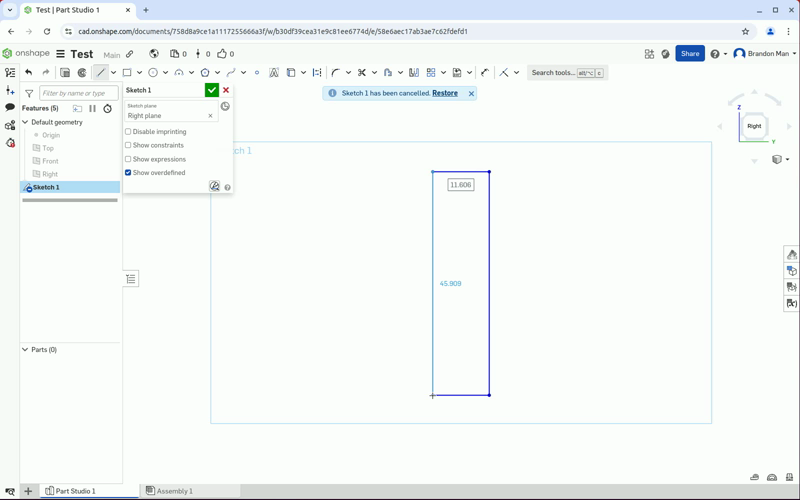
key(esc)
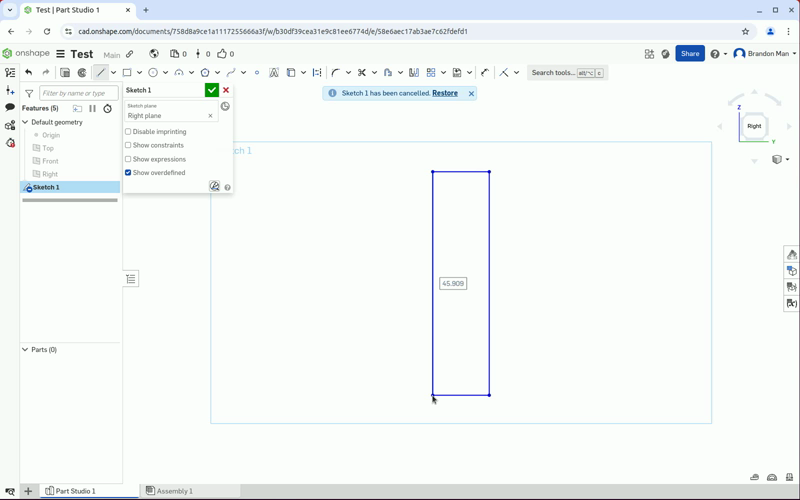
mouse_move(445, 323)
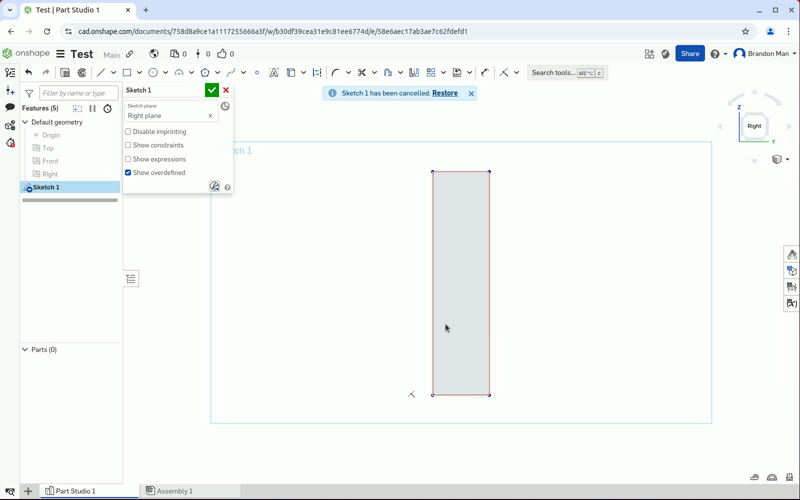
click(445, 323)
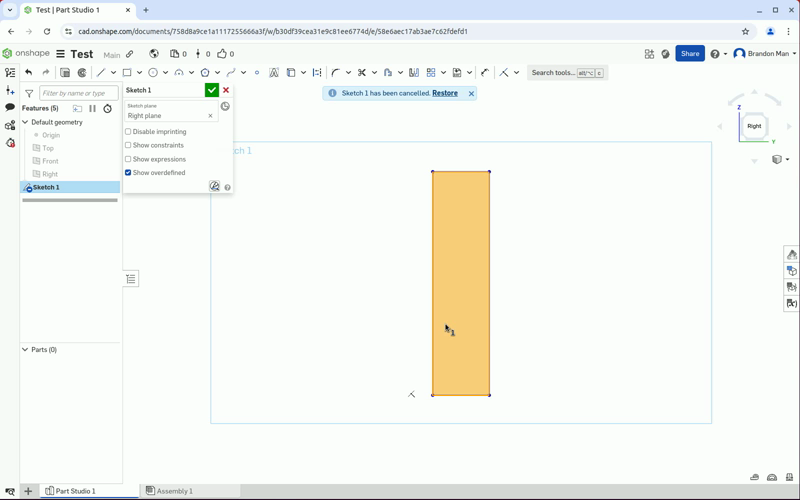
mouse_move(73, 352)
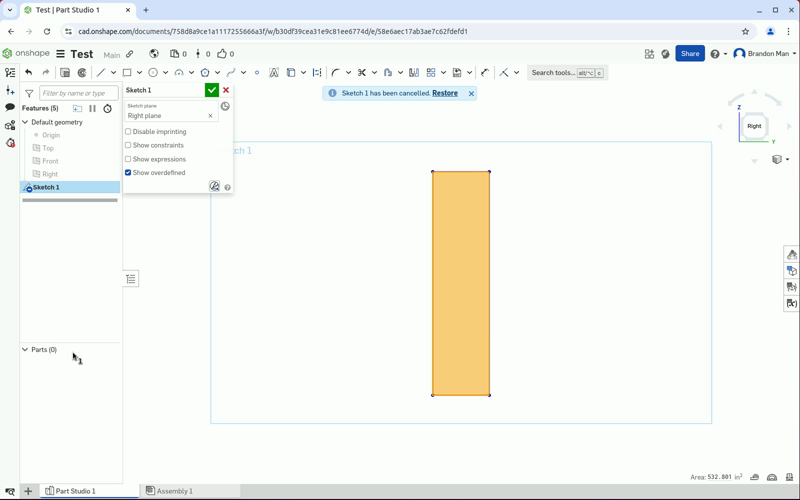
key(shift+y)
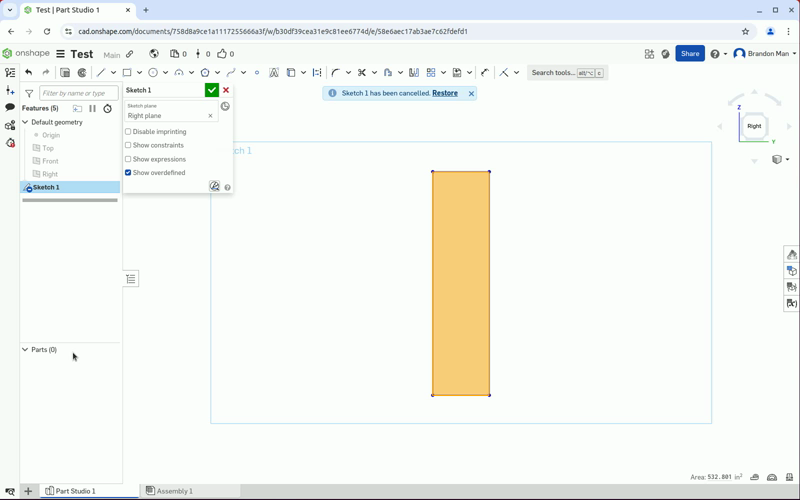
key(shift+e)
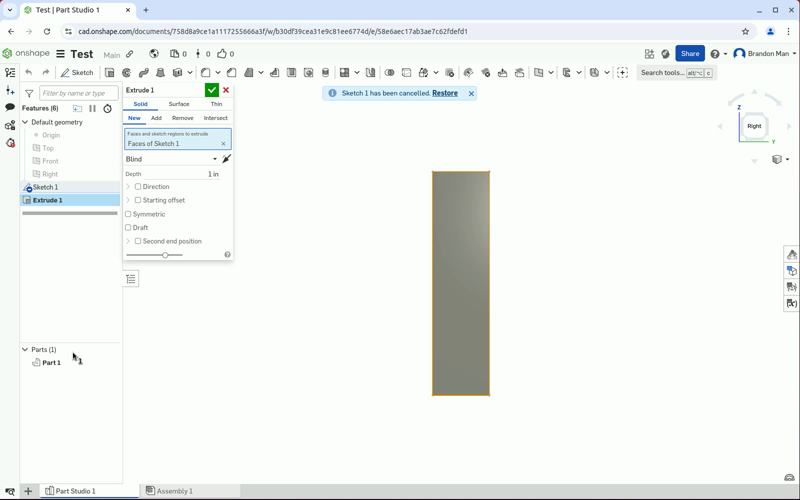
mouse_move(143, 106)
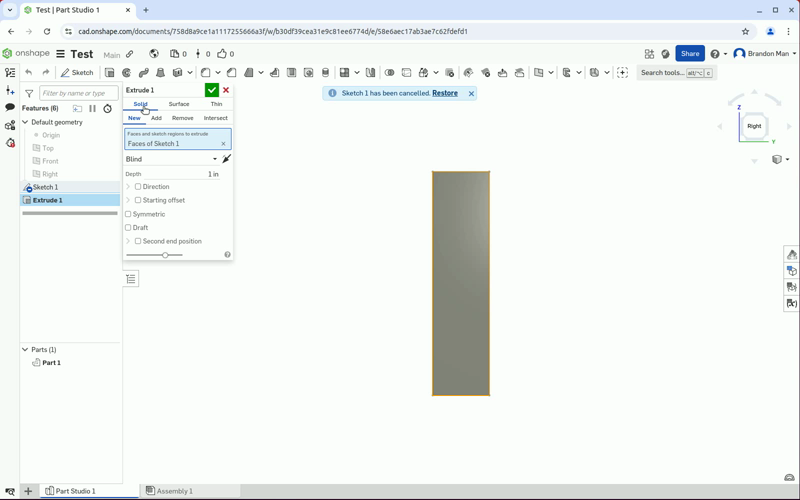
click(143, 106)
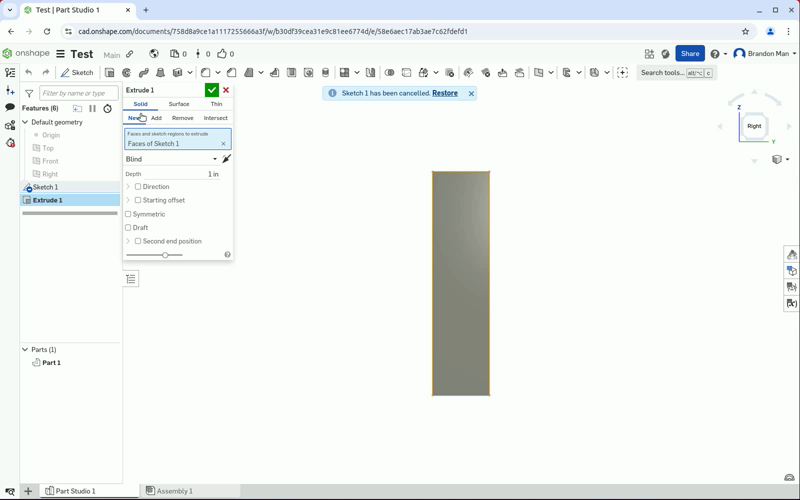
mouse_move(137, 120)
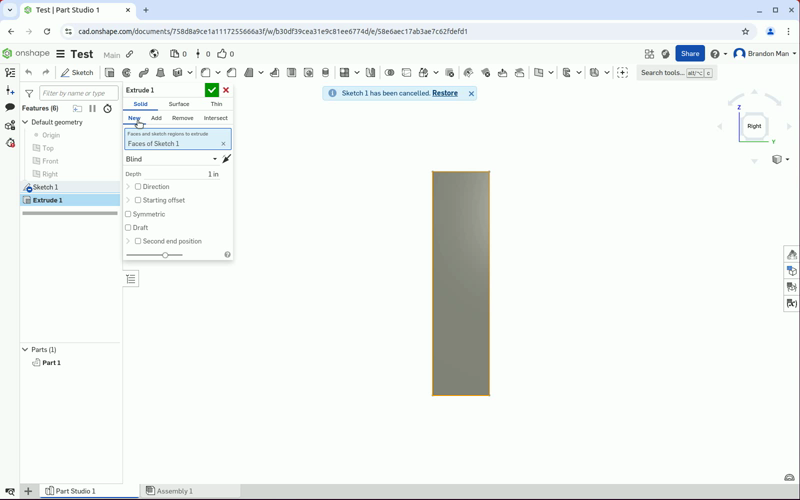
click(137, 120)
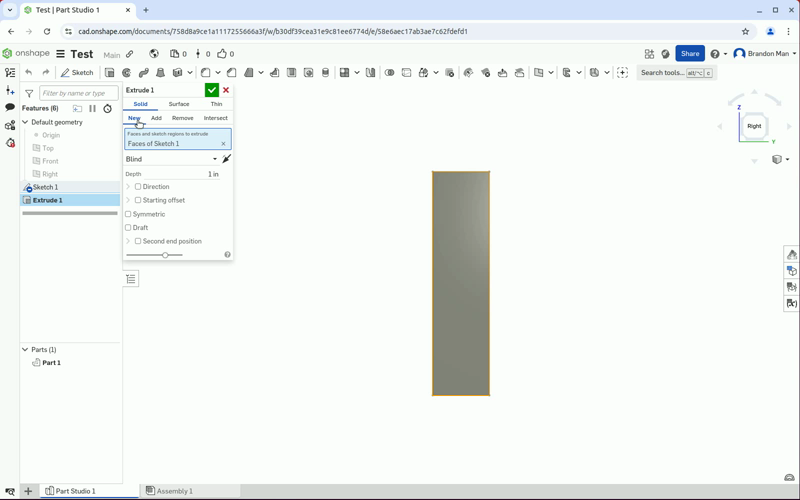
key(tab, 4)
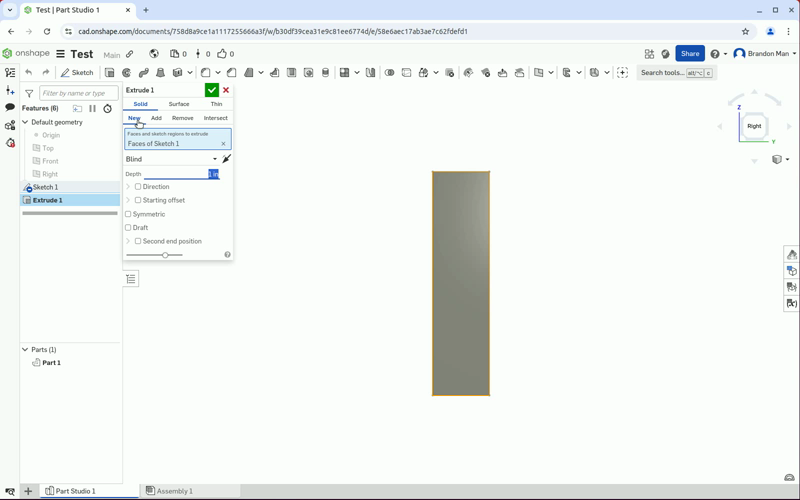
text(0.481)
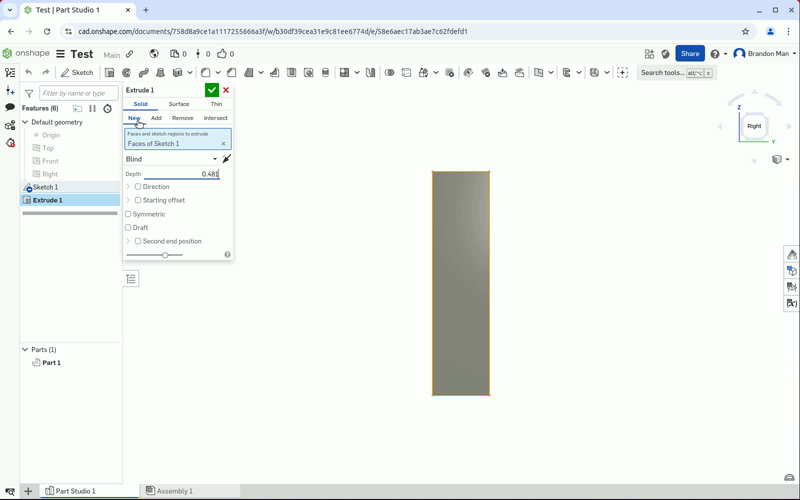
key(enter)
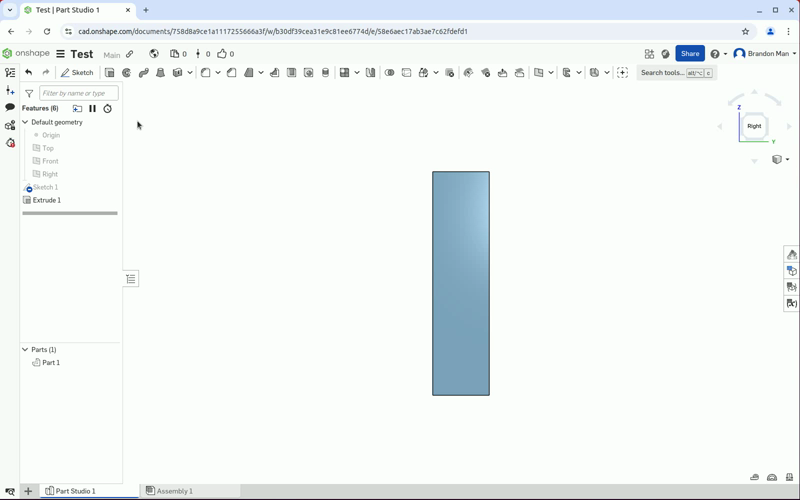
key(shift+h)
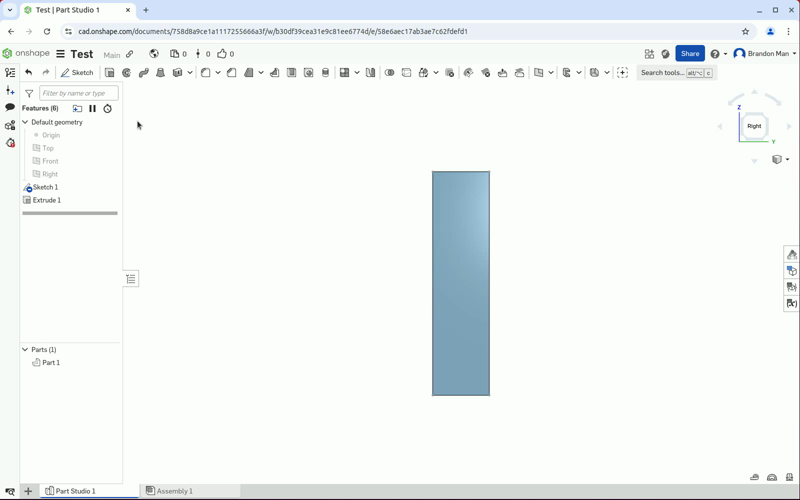
key(shift+h)
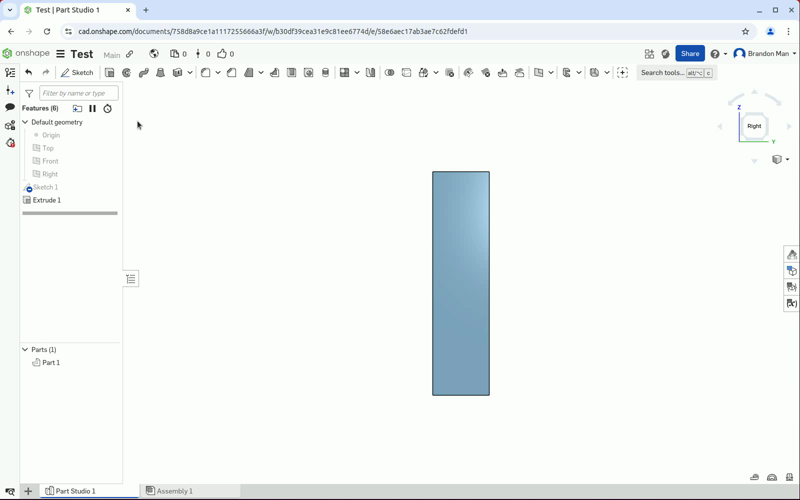
mouse_move(73, 189)
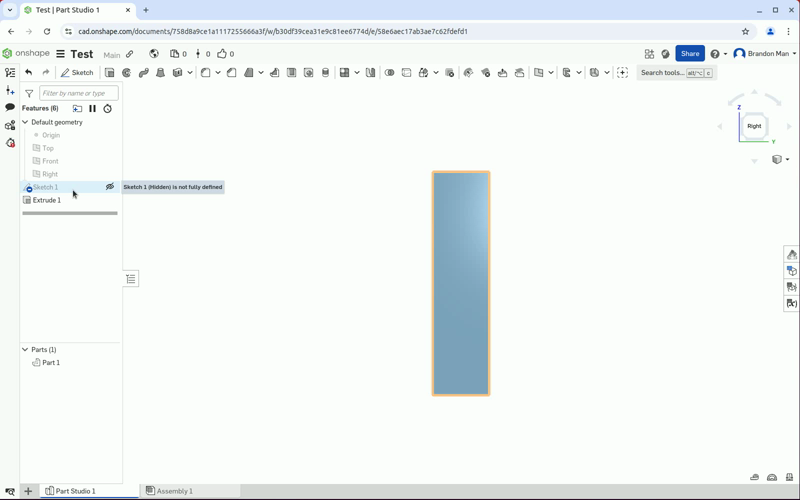
click(73, 189)
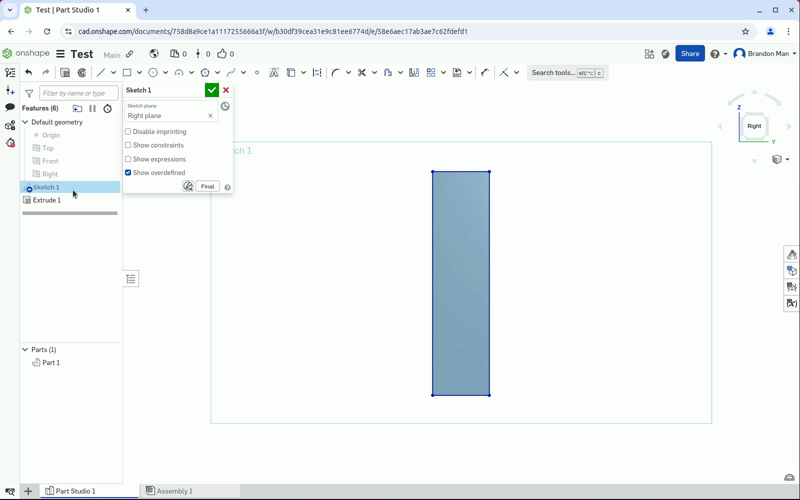
mouse_move(229, 92)
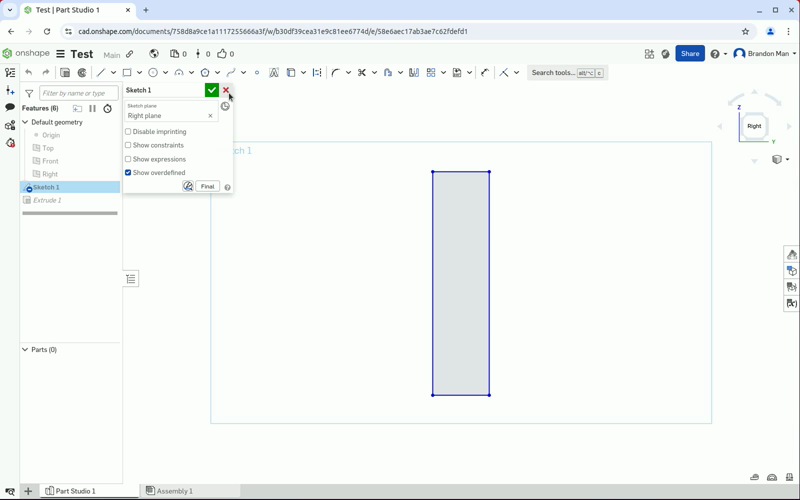
click(229, 92)
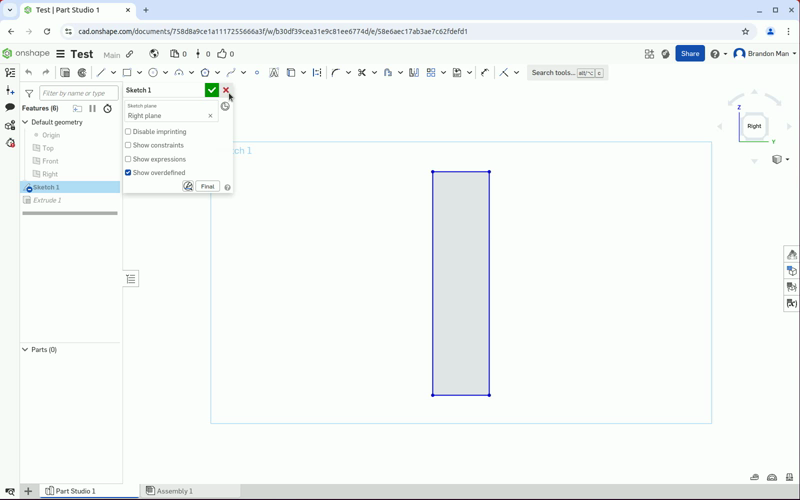
key(shift+s)
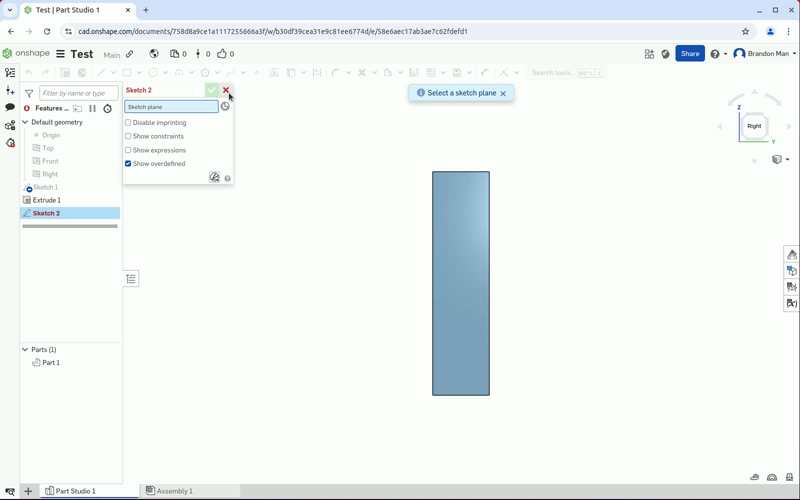
mouse_move(73, 176)
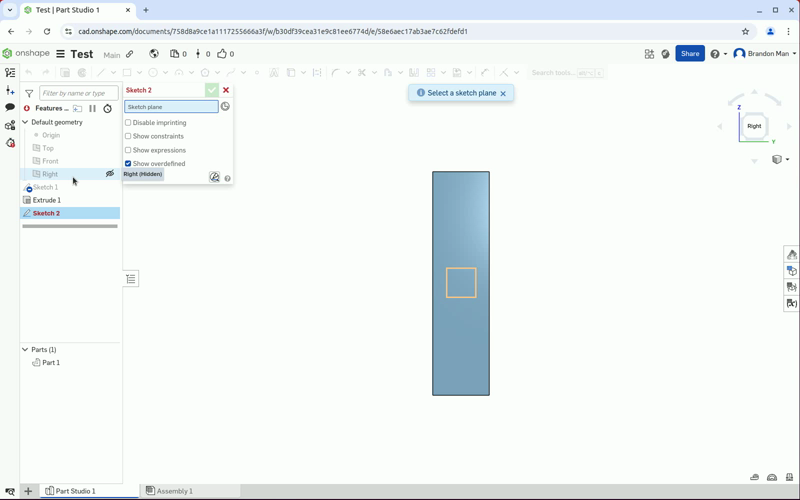
click(73, 176)
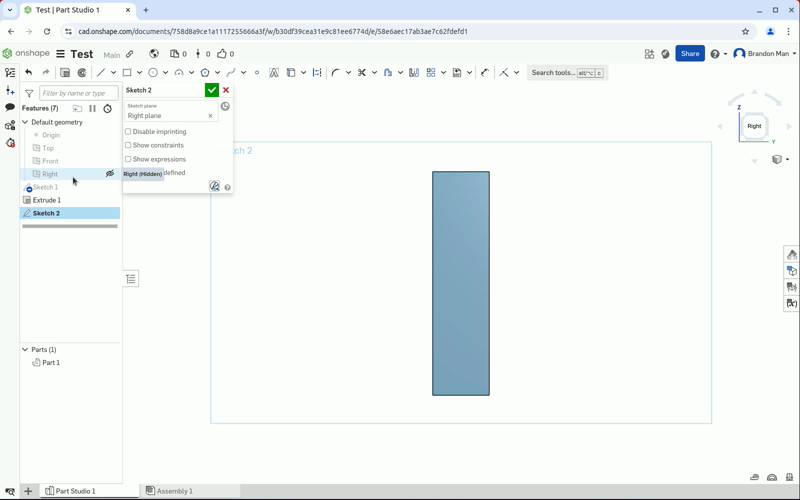
mouse_move(73, 352)
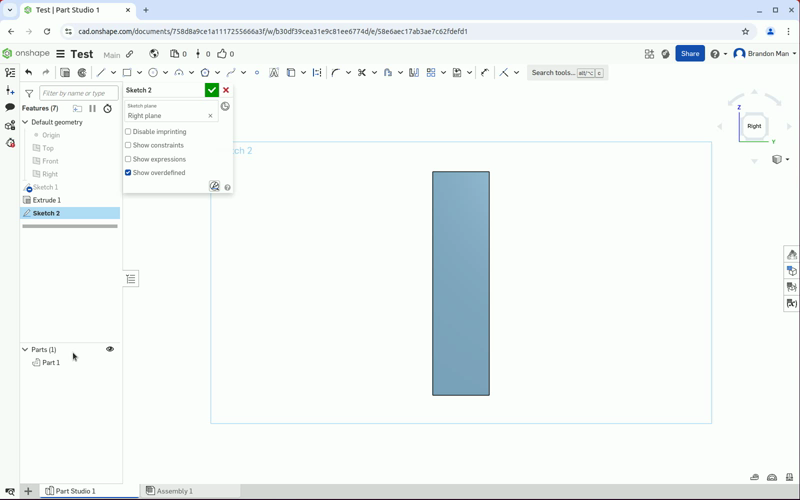
key(y)
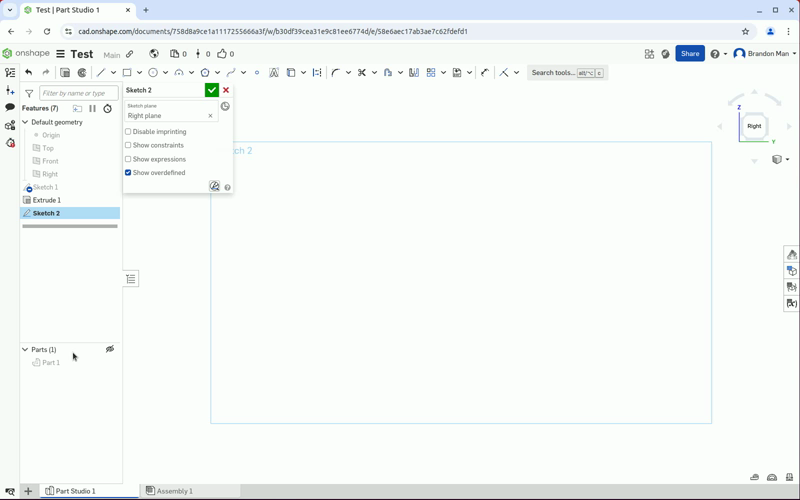
key(l)
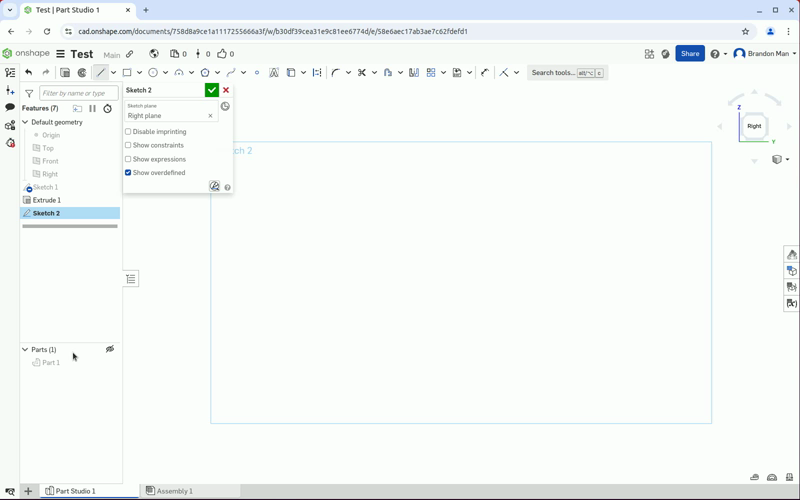
key_down(shift)
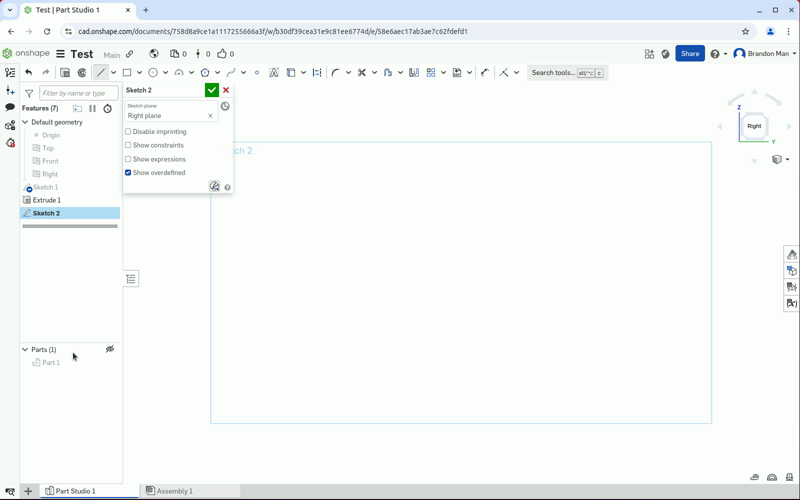
mouse_move(430, 395)
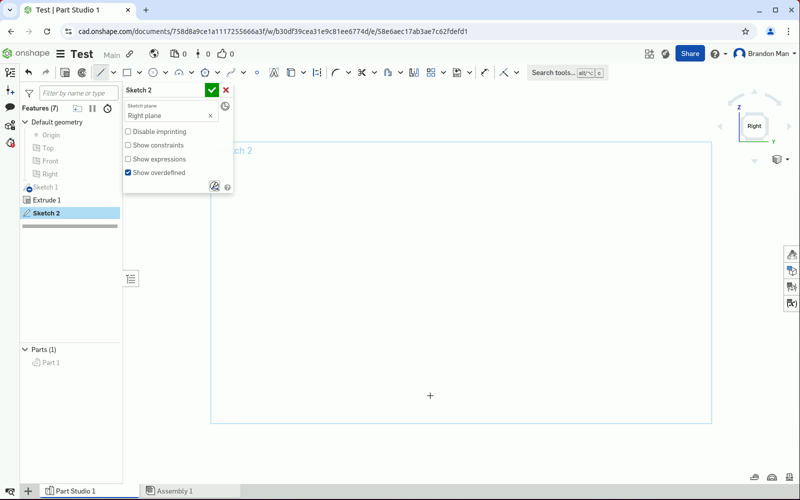
click(430, 395)
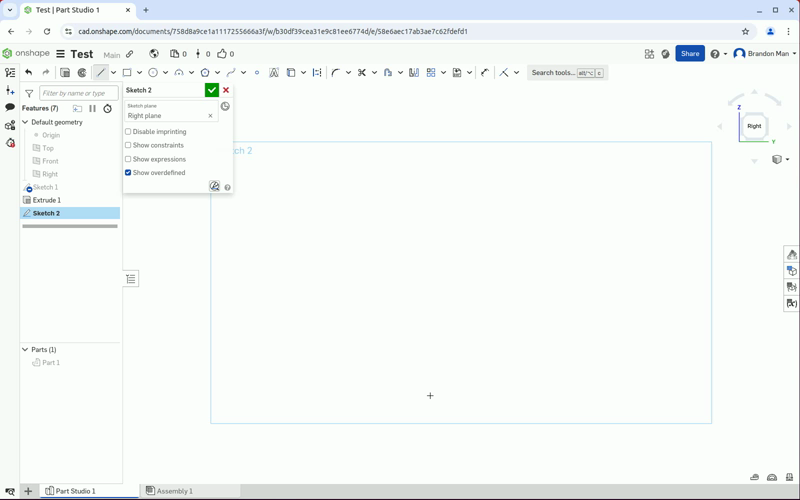
key_up(shift)
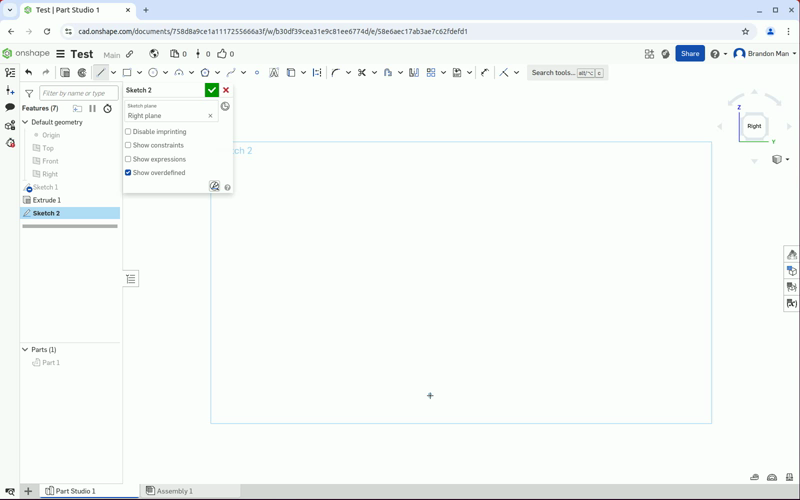
key_down(shift)
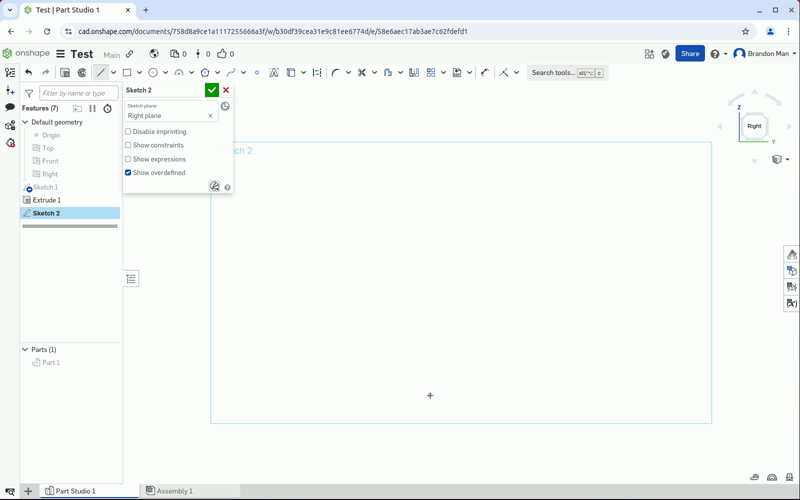
mouse_move(460, 395)
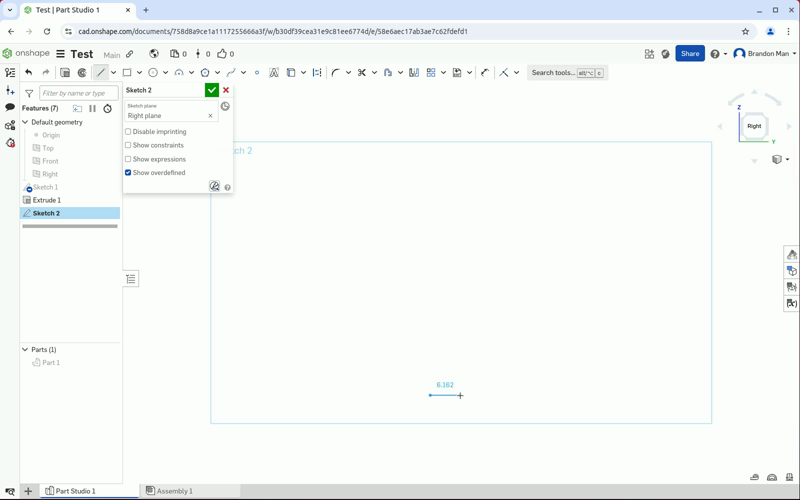
mouse_move(432, 395)
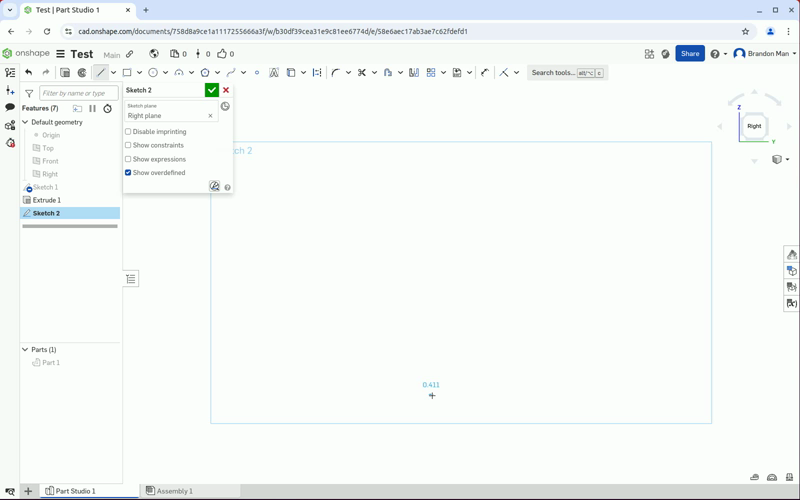
scroll(6)
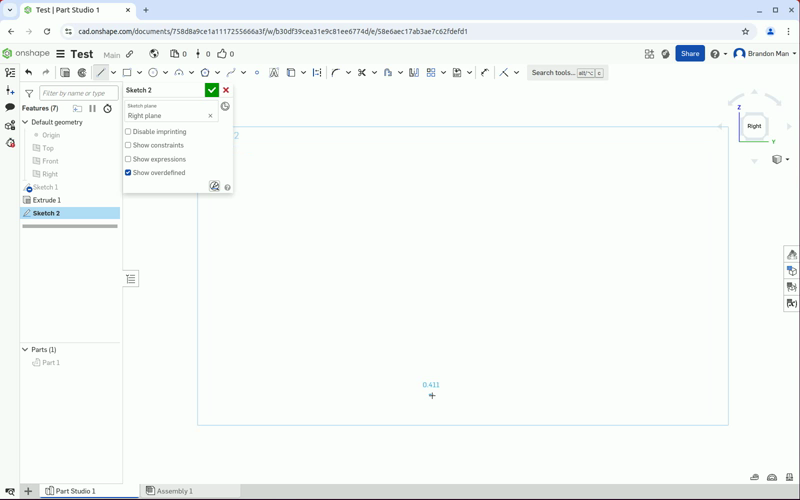
scroll(6)
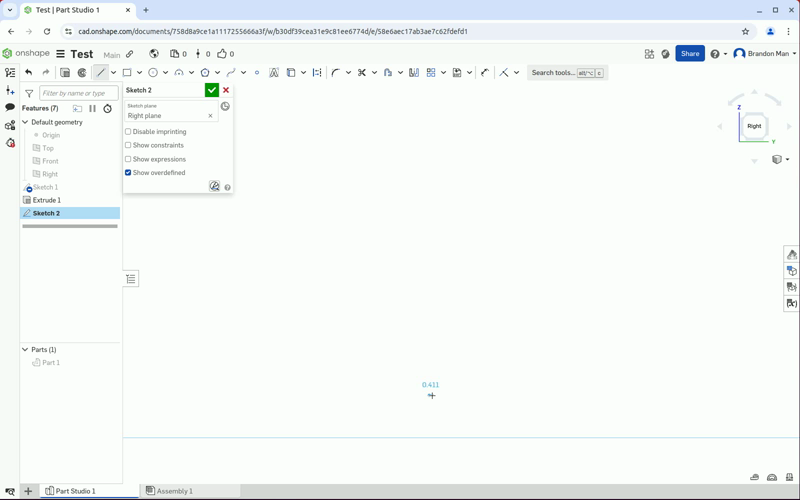
scroll(6)
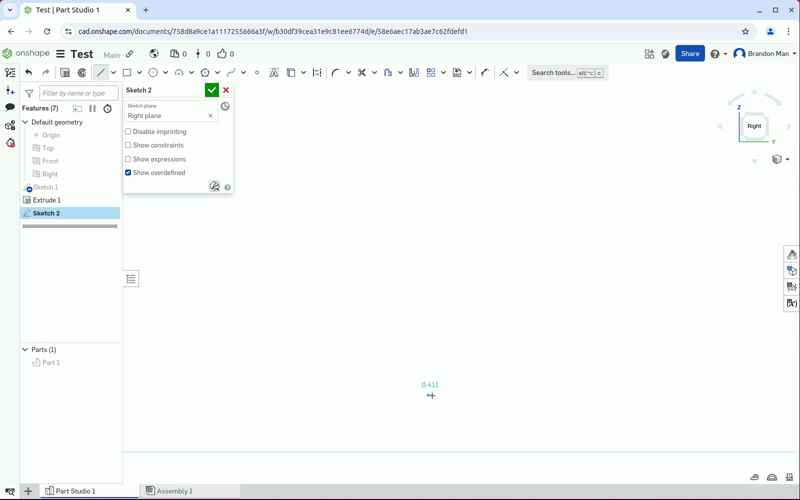
scroll(6)
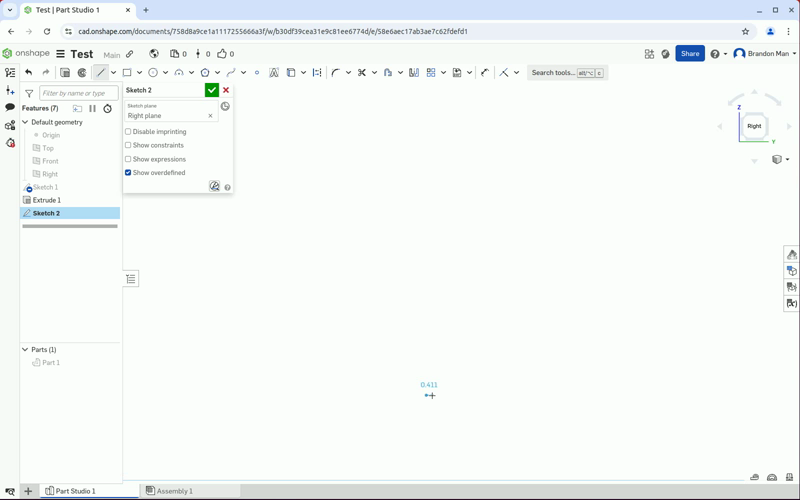
scroll(6)
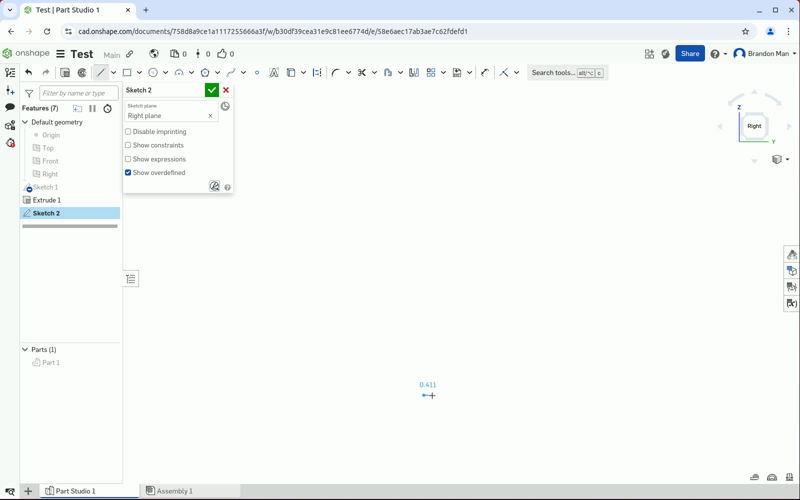
scroll(6)
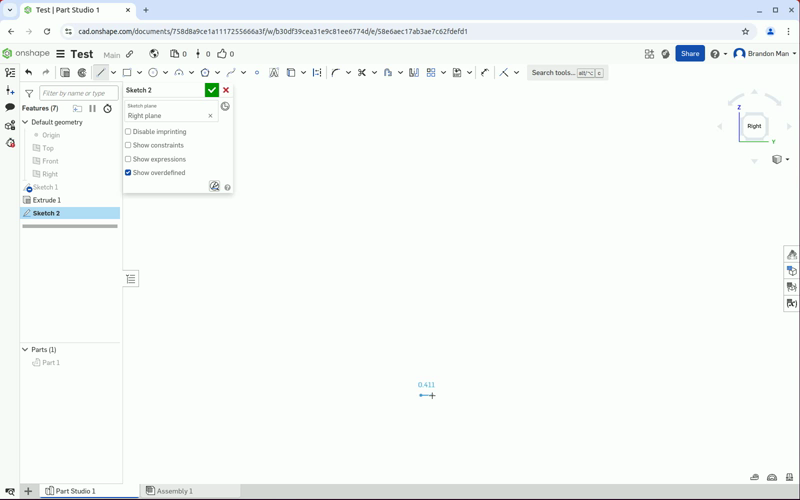
scroll(6)
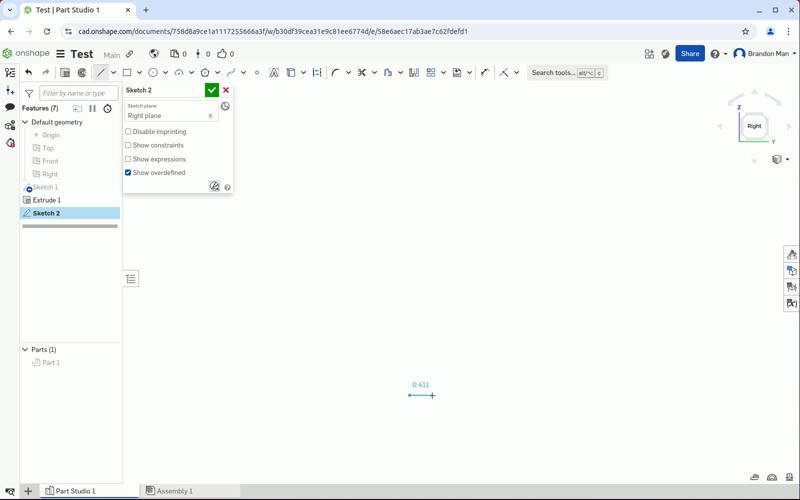
click(432, 395)
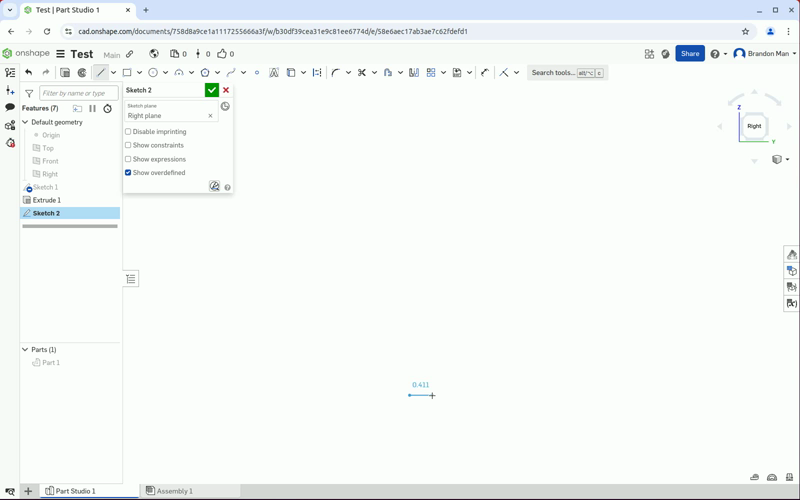
scroll(-6)
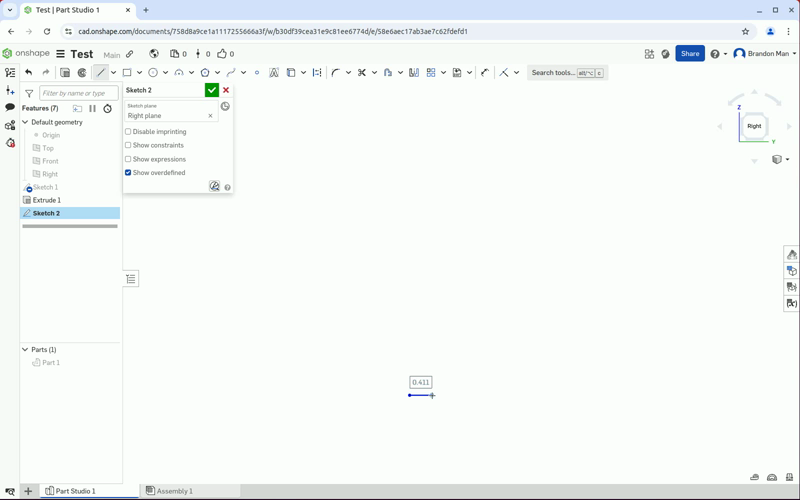
scroll(-6)
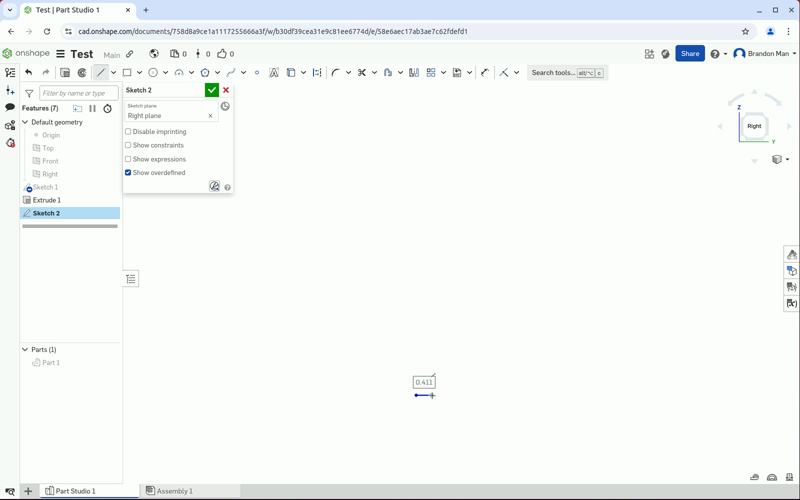
scroll(-6)
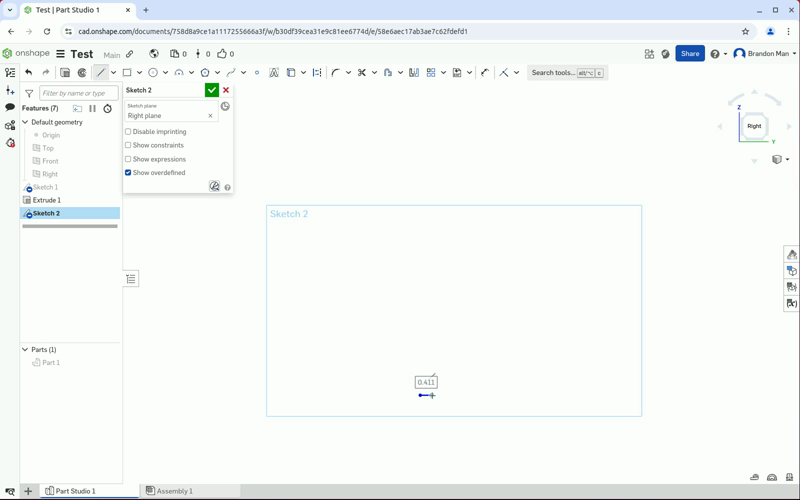
scroll(-6)
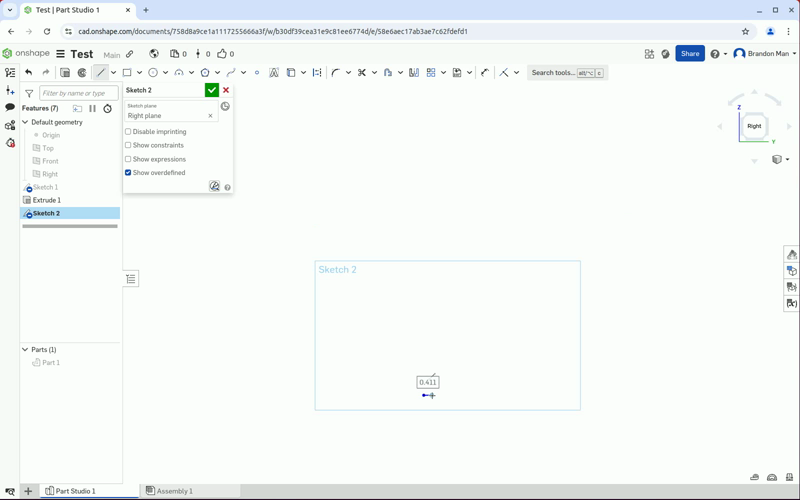
scroll(-6)
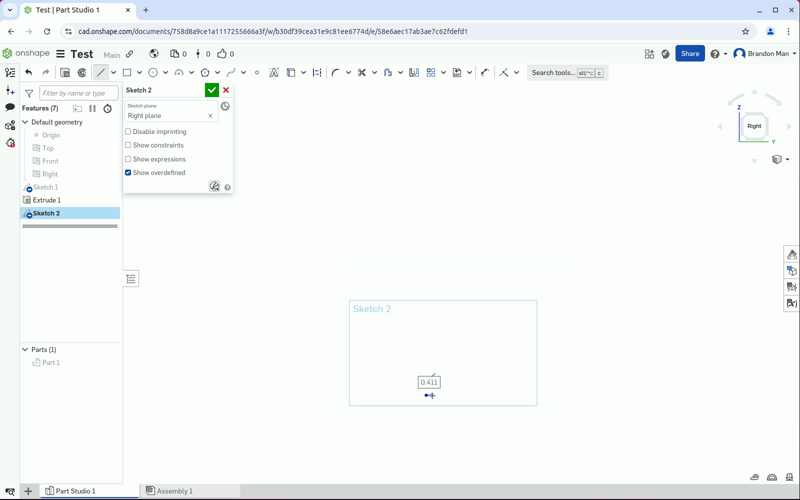
scroll(-6)
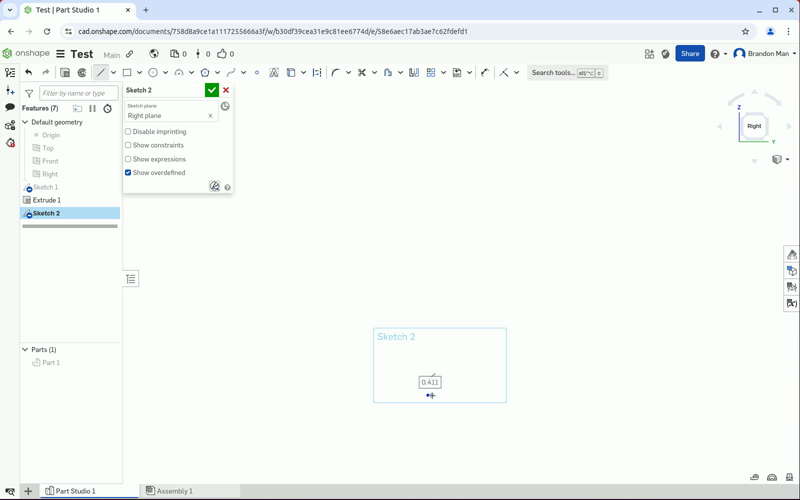
scroll(-6)
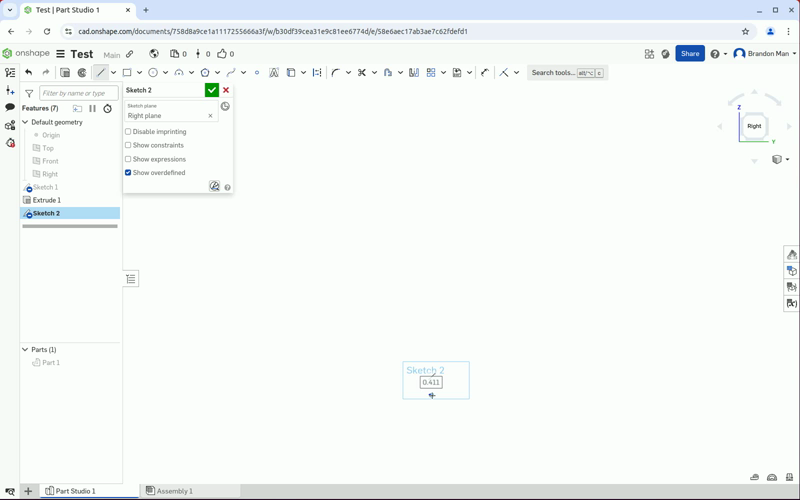
key_up(shift)
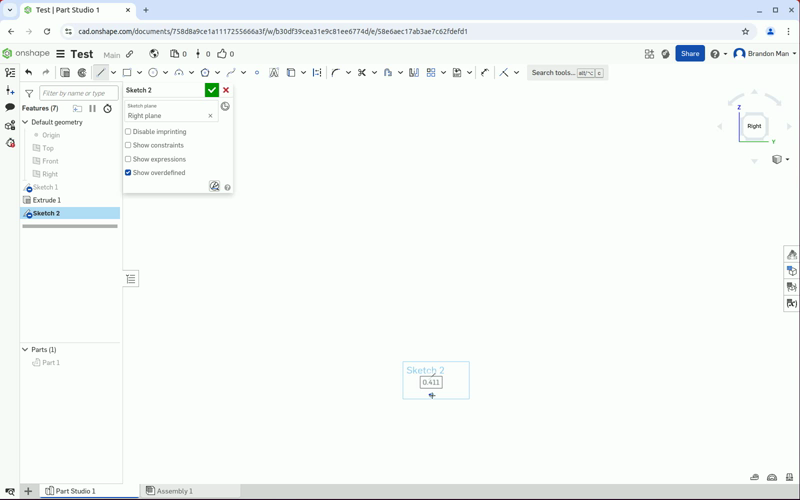
key_down(shift)
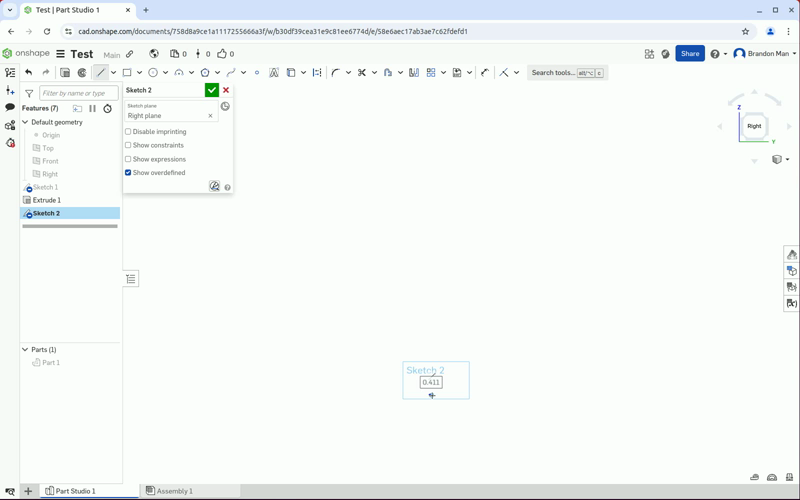
mouse_move(462, 395)
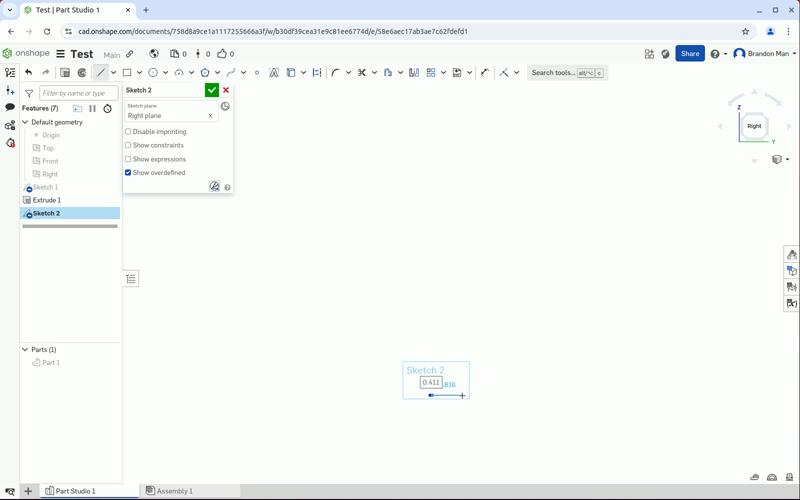
mouse_move(432, 387)
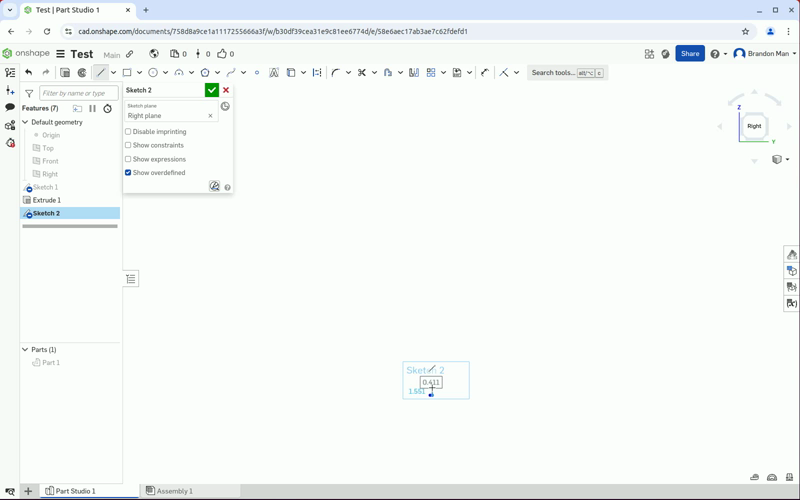
click(432, 387)
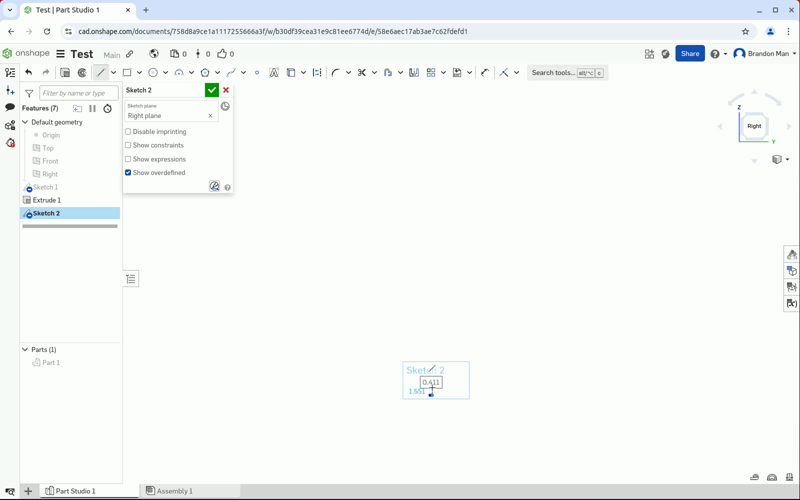
key_up(shift)
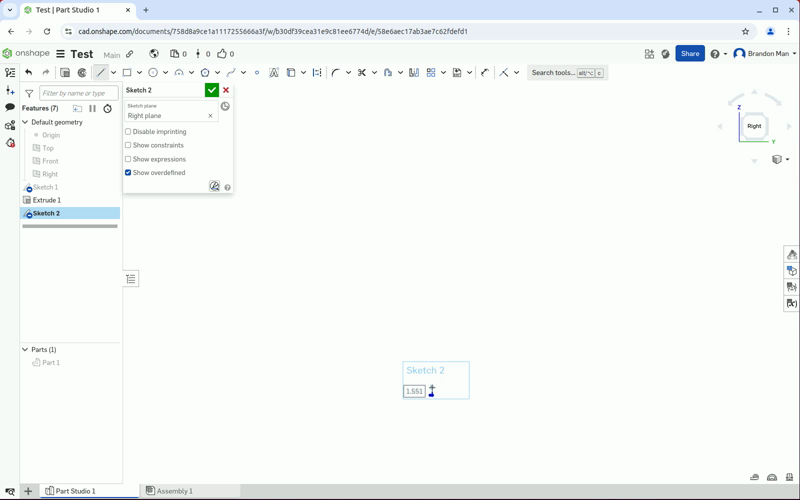
key_down(shift)
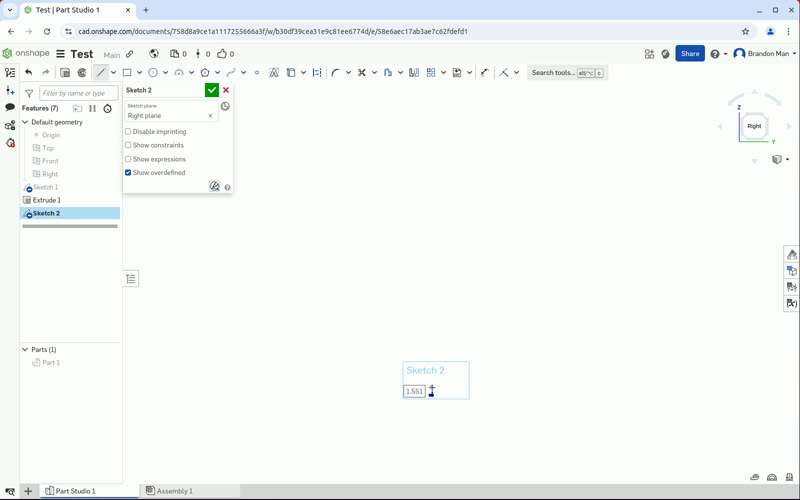
mouse_move(462, 387)
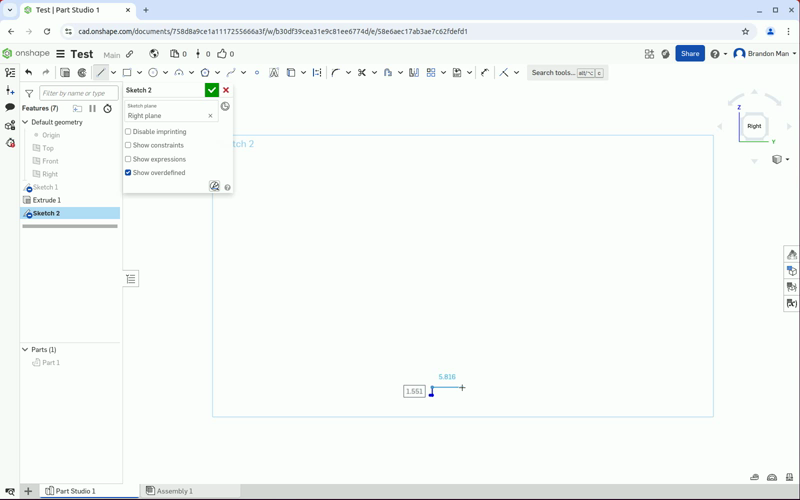
mouse_move(430, 387)
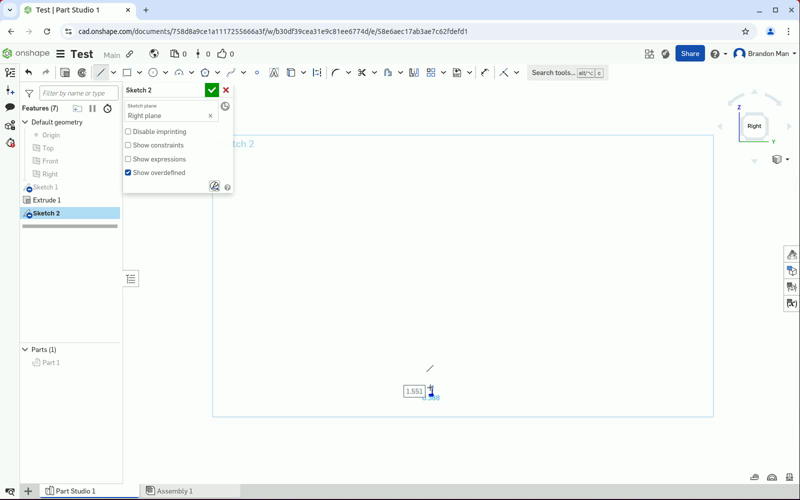
scroll(6)
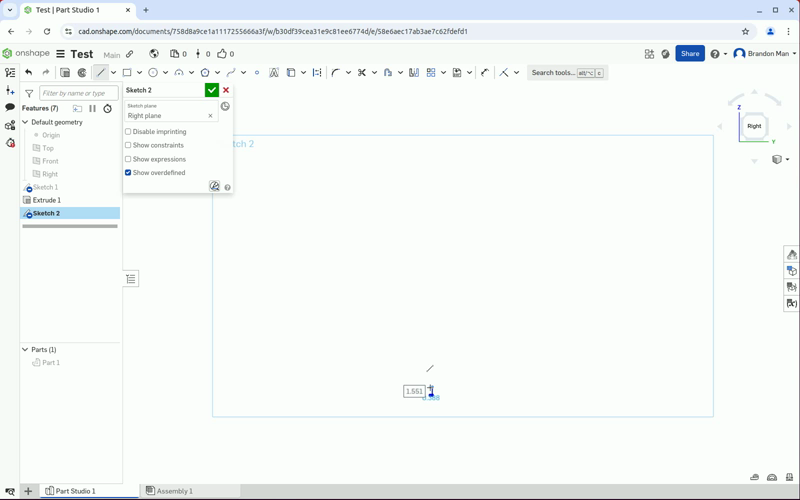
scroll(6)
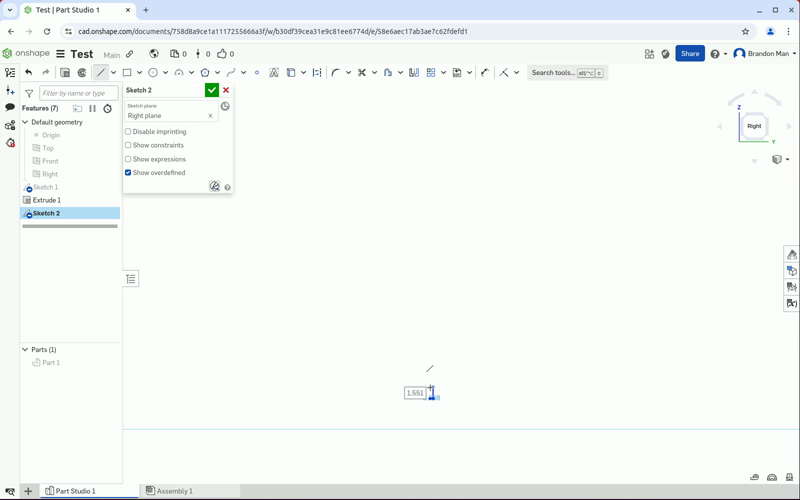
scroll(6)
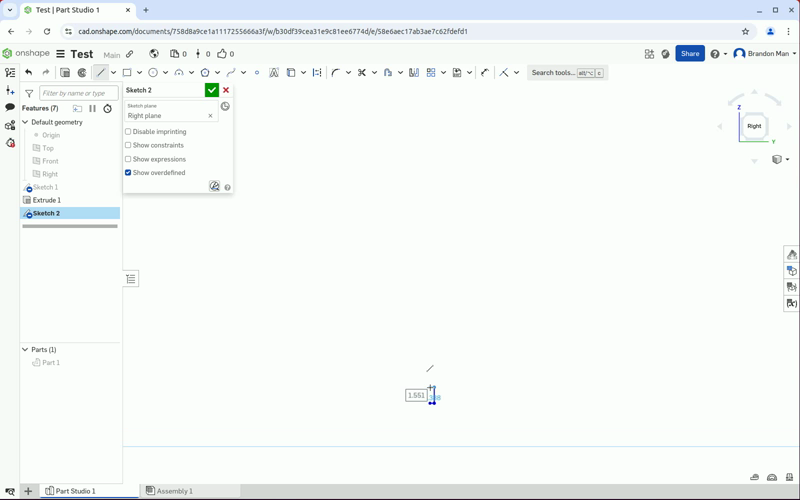
scroll(6)
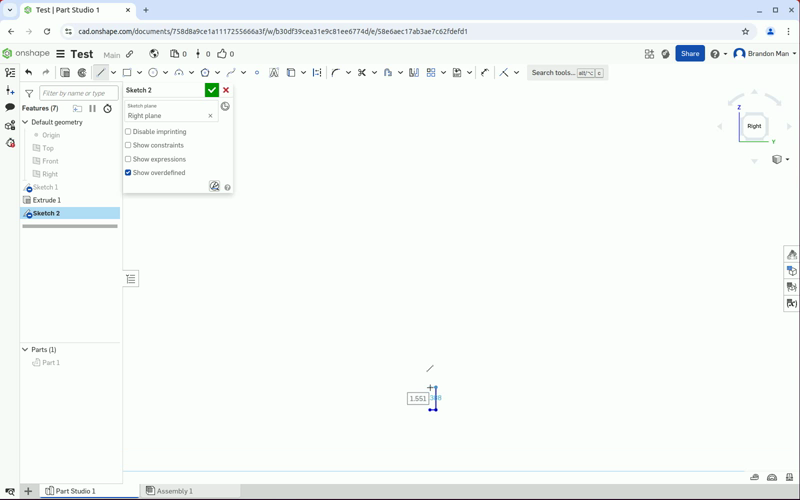
scroll(6)
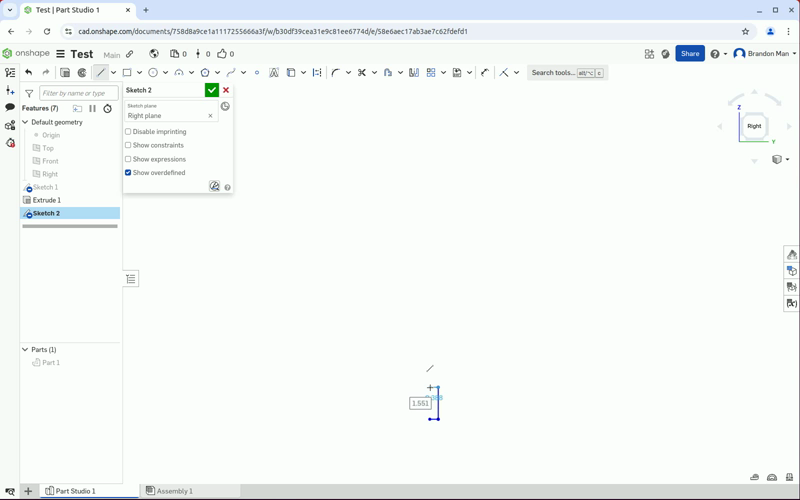
scroll(6)
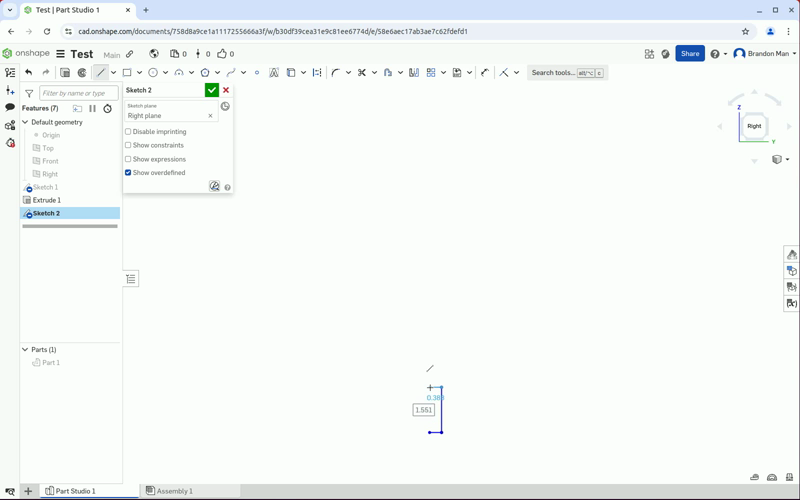
scroll(6)
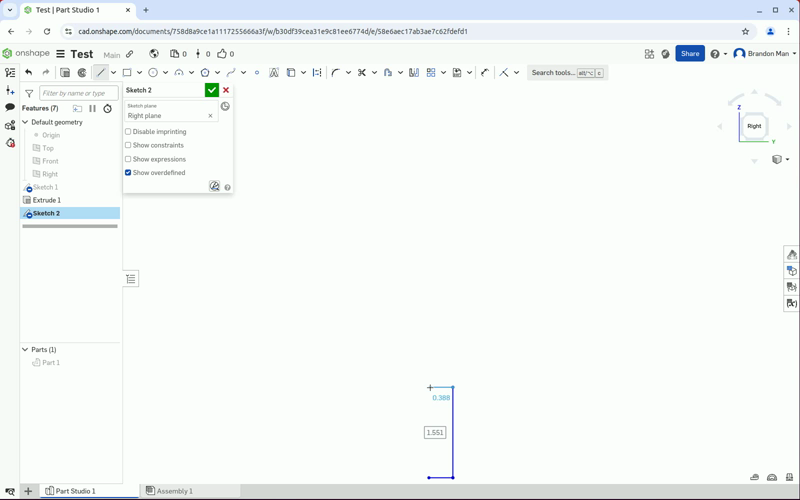
click(430, 387)
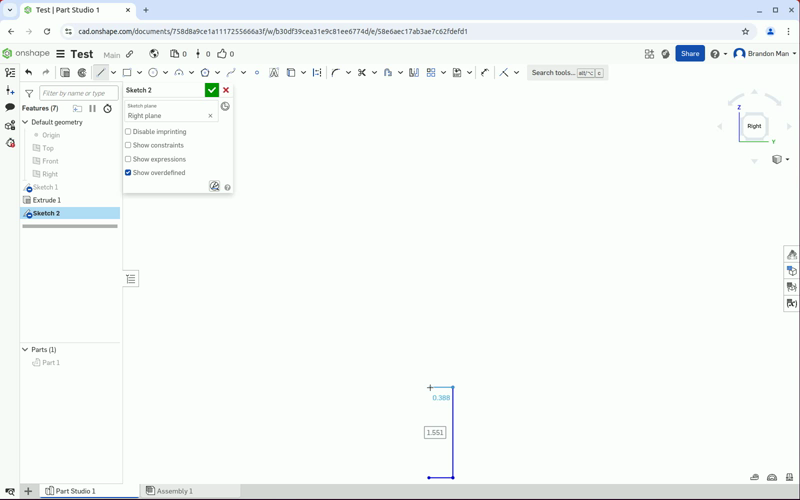
scroll(-6)
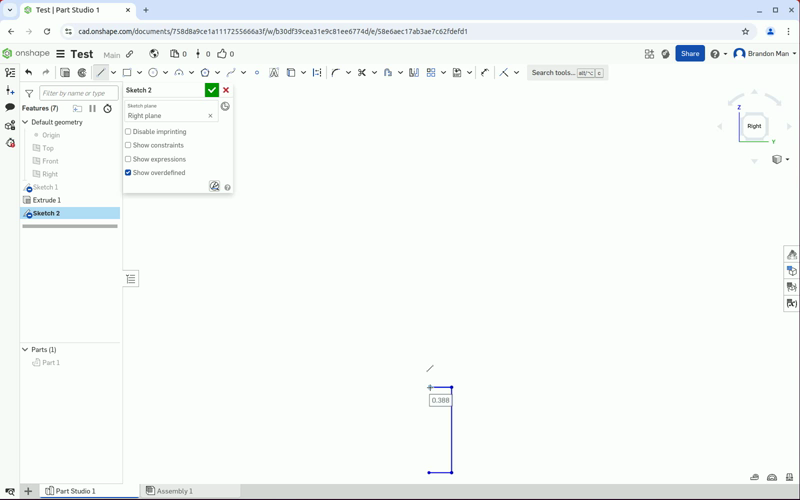
scroll(-6)
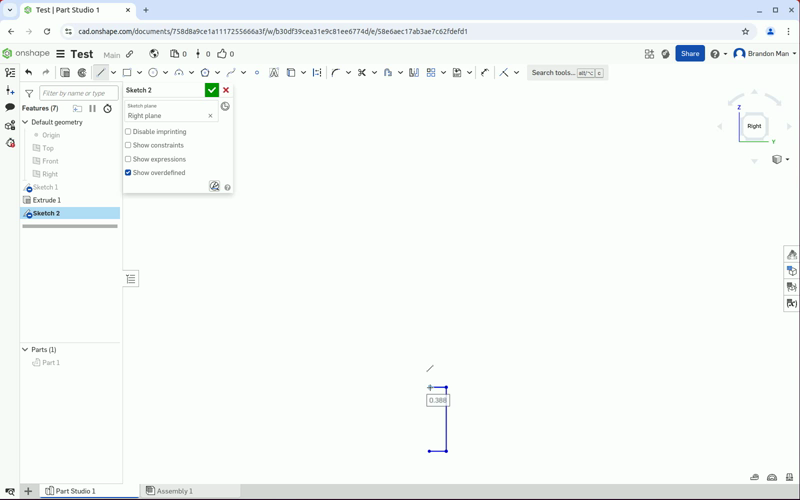
scroll(-6)
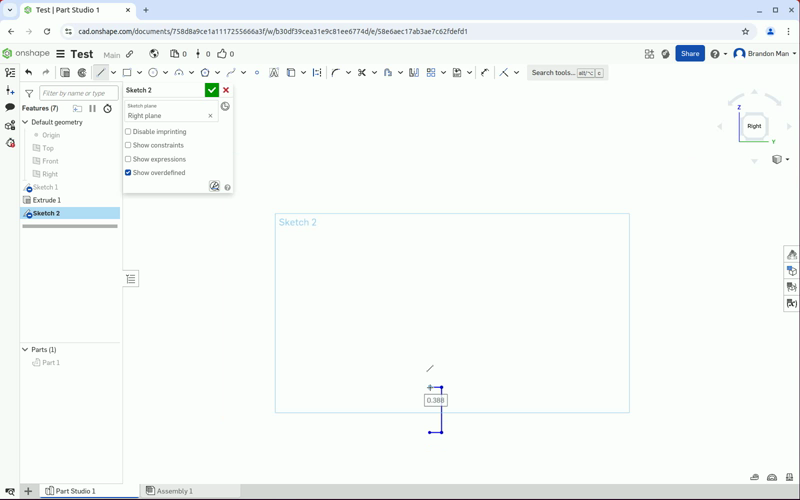
scroll(-6)
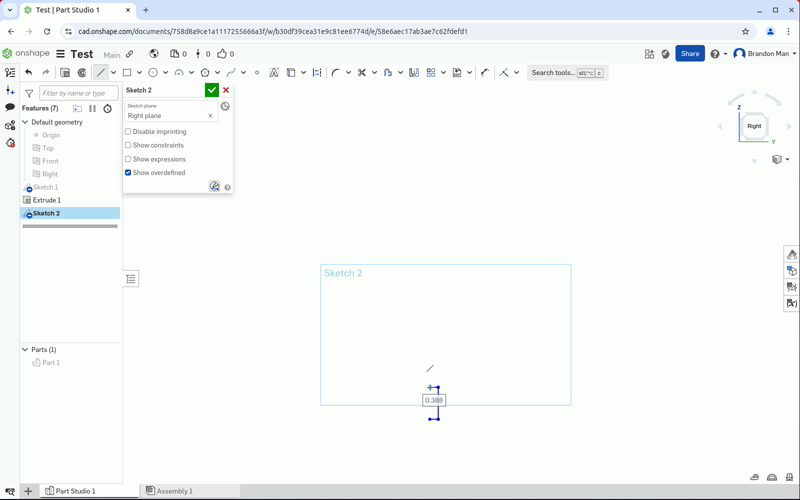
scroll(-6)
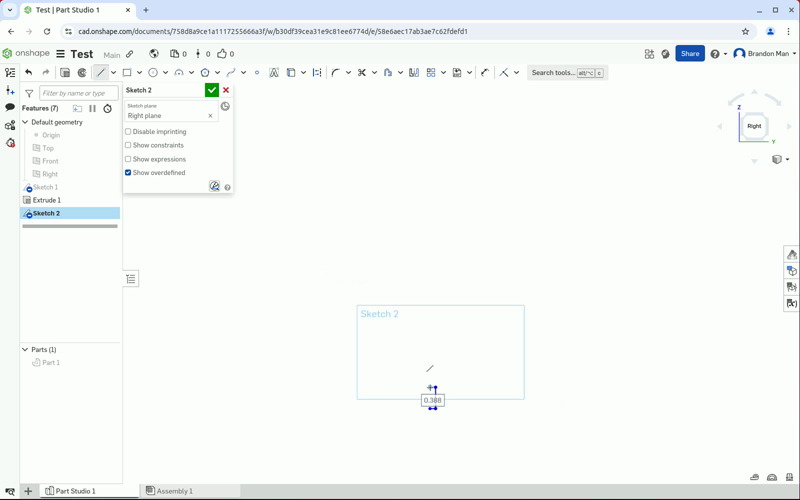
scroll(-6)
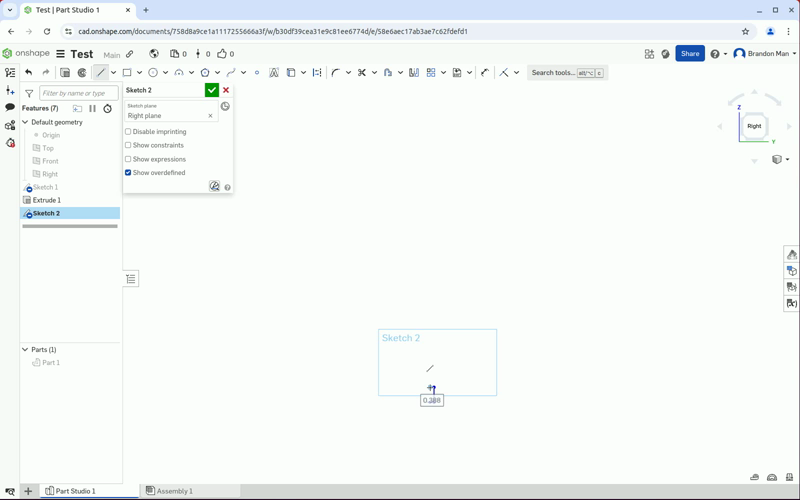
scroll(-6)
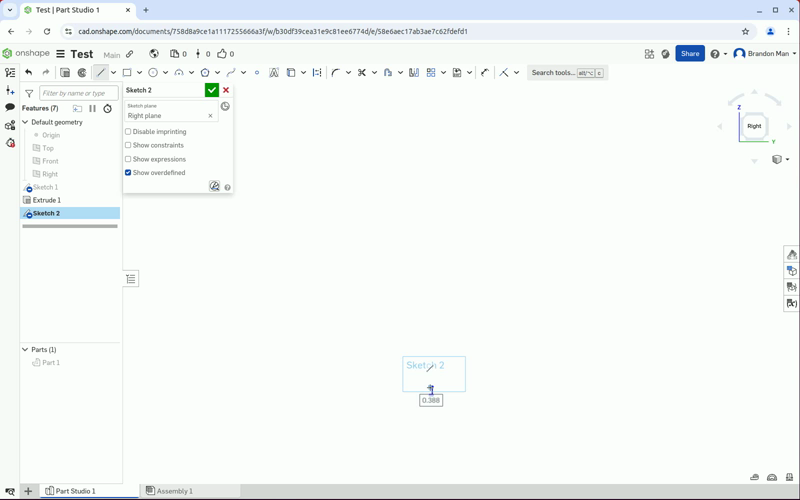
key_up(shift)
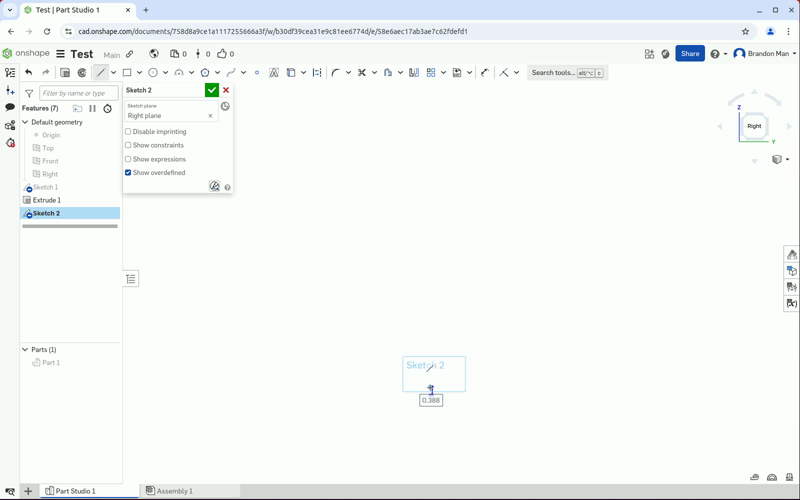
mouse_move(460, 387)
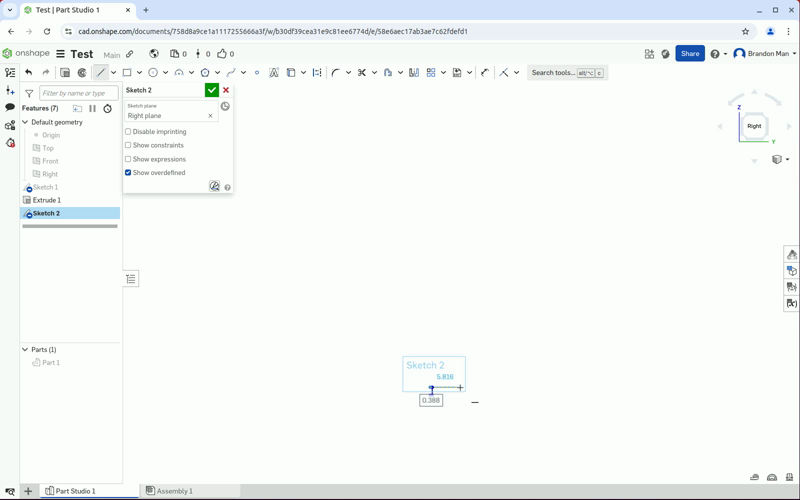
key_down(shift)
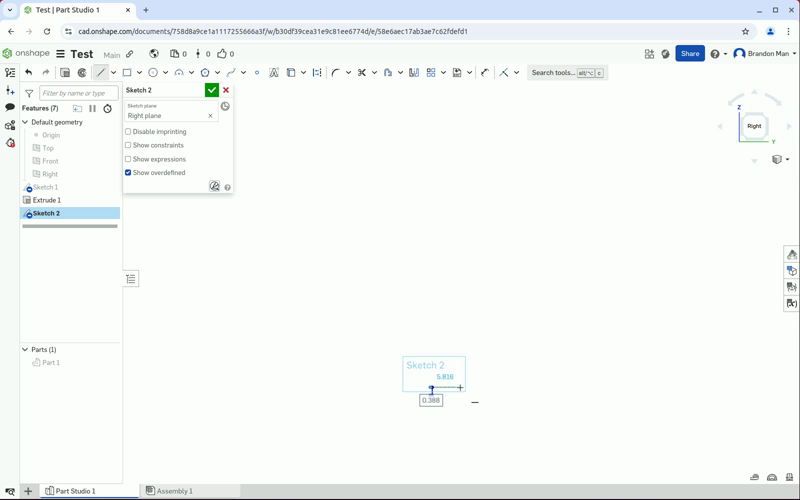
mouse_move(430, 395)
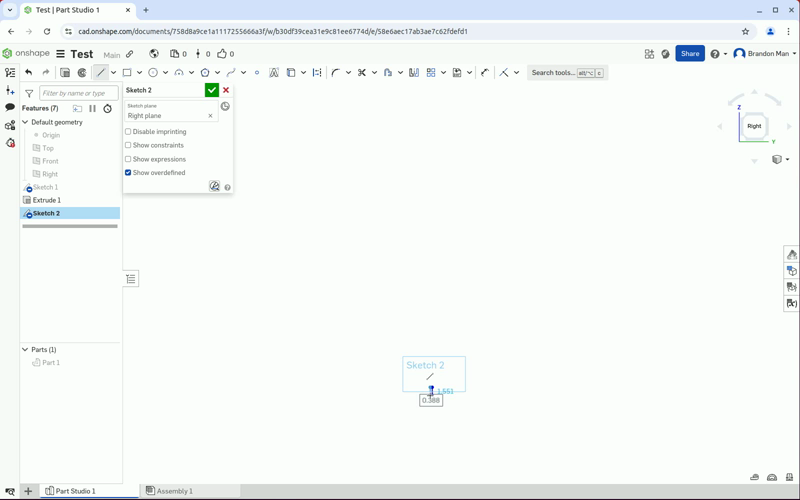
scroll(6)
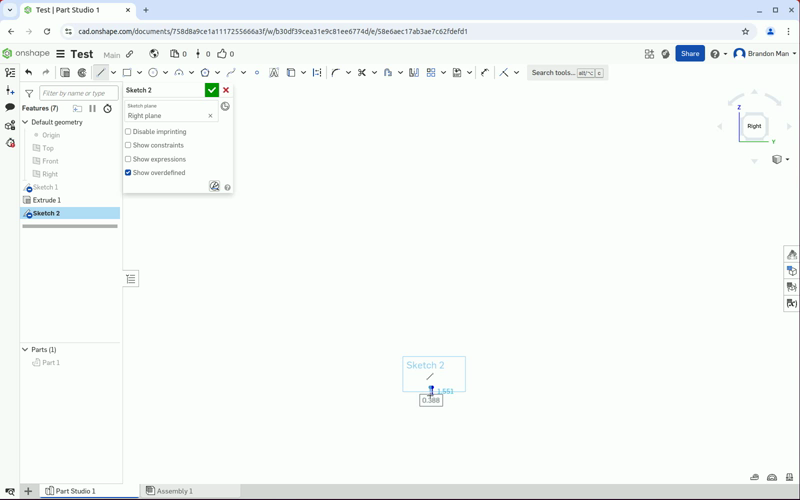
scroll(6)
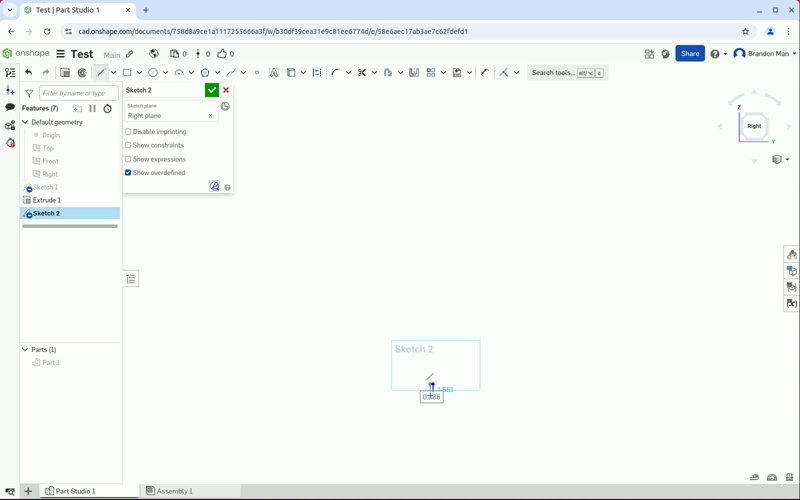
scroll(6)
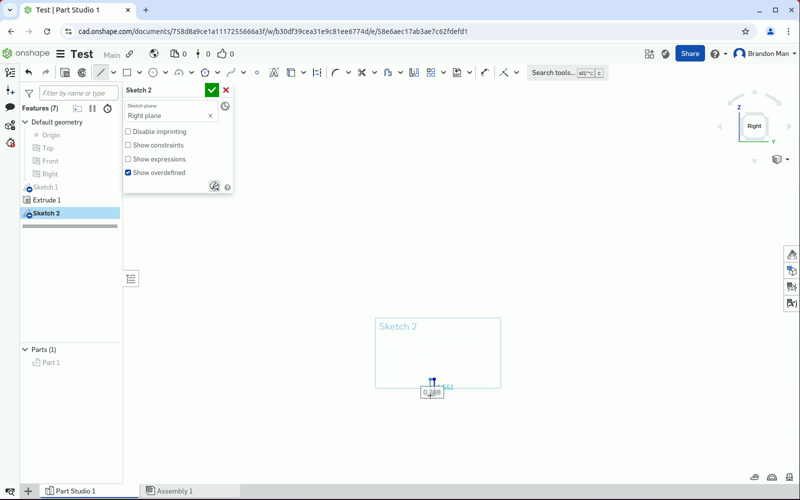
scroll(6)
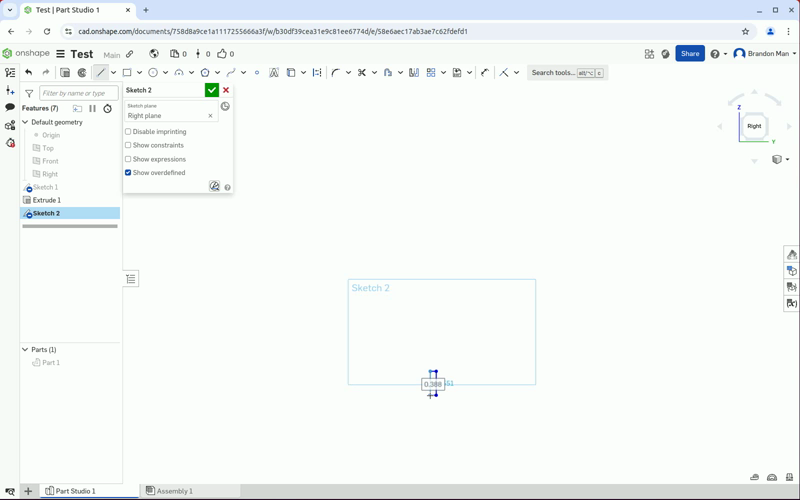
scroll(6)
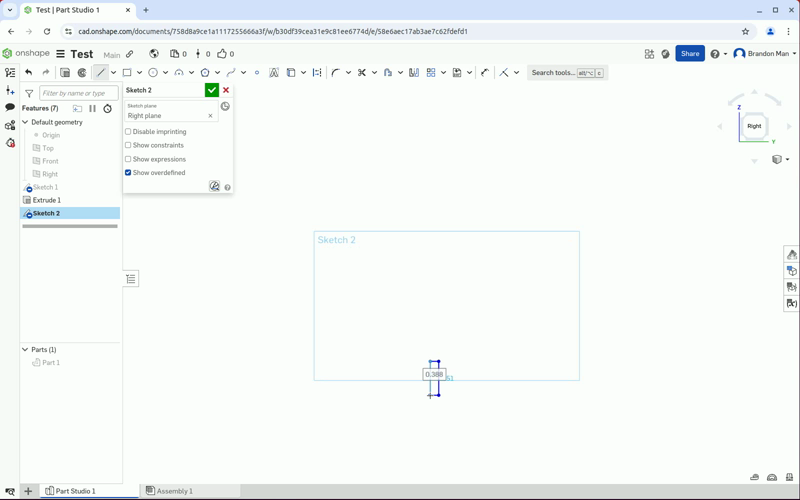
scroll(6)
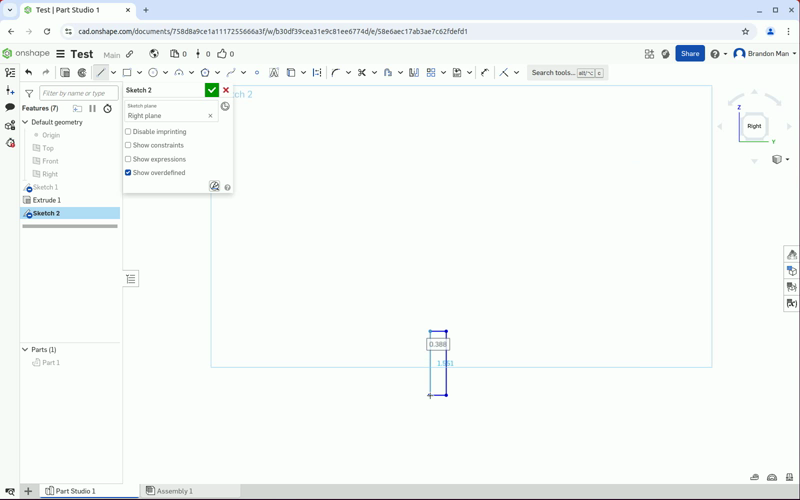
scroll(6)
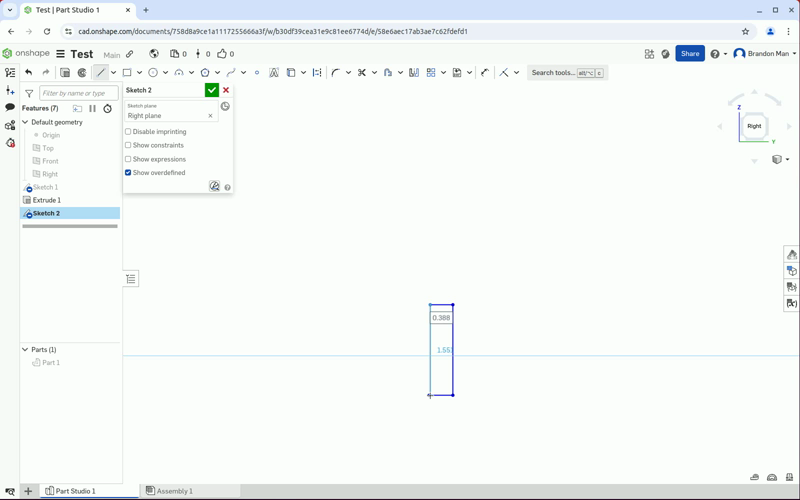
key_up(shift)
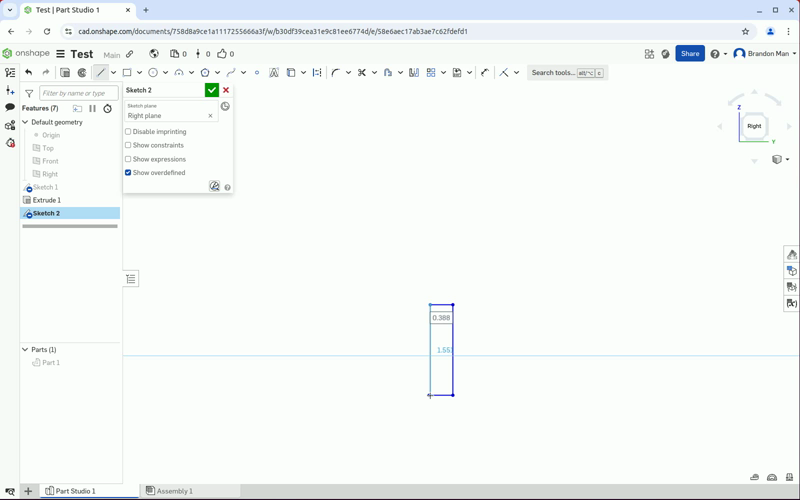
click(430, 395)
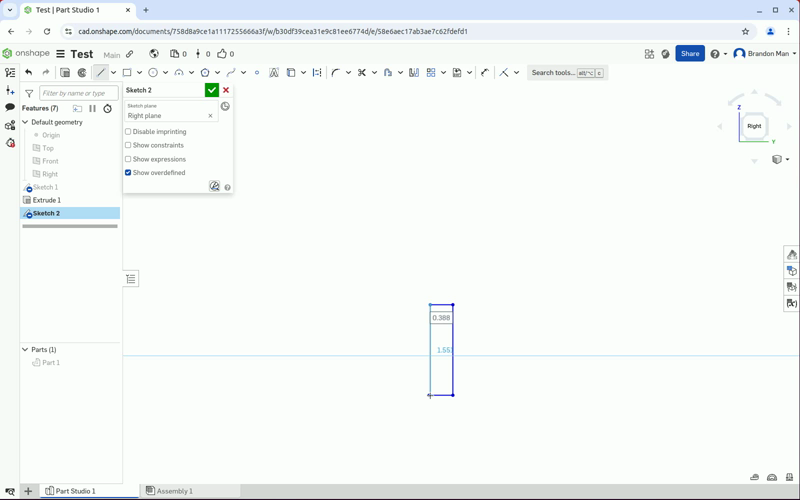
scroll(-6)
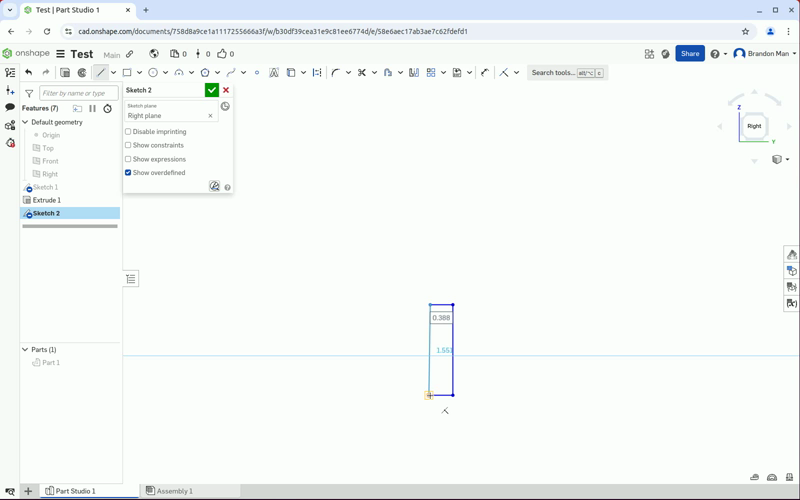
scroll(-6)
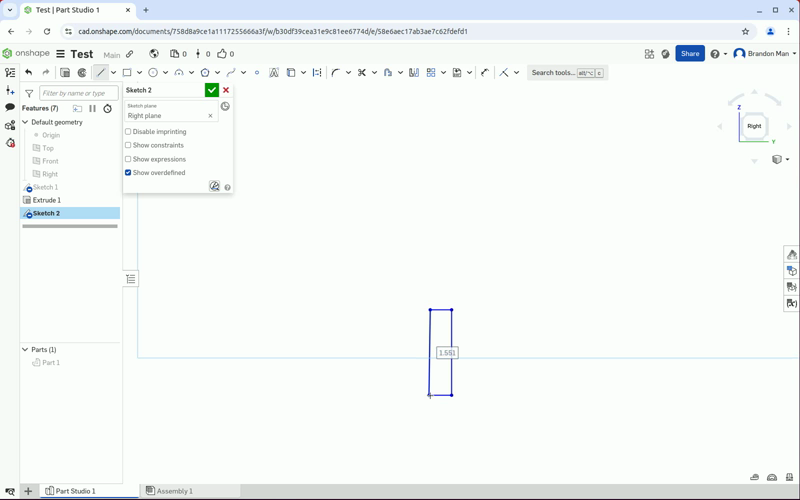
scroll(-6)
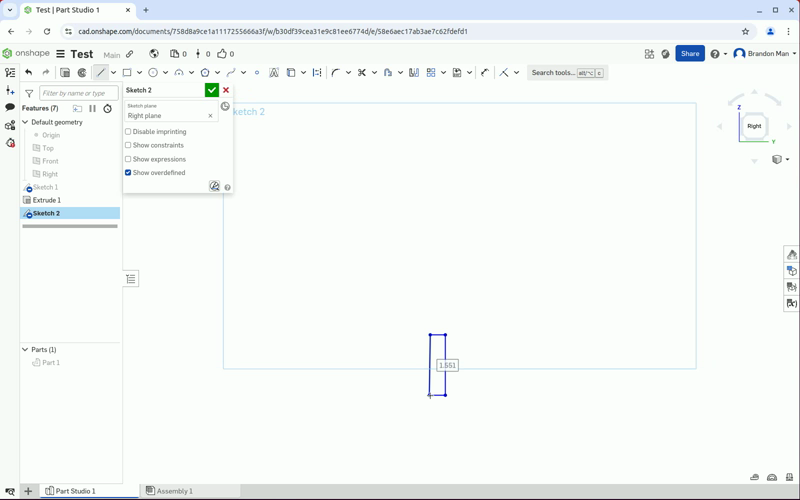
scroll(-6)
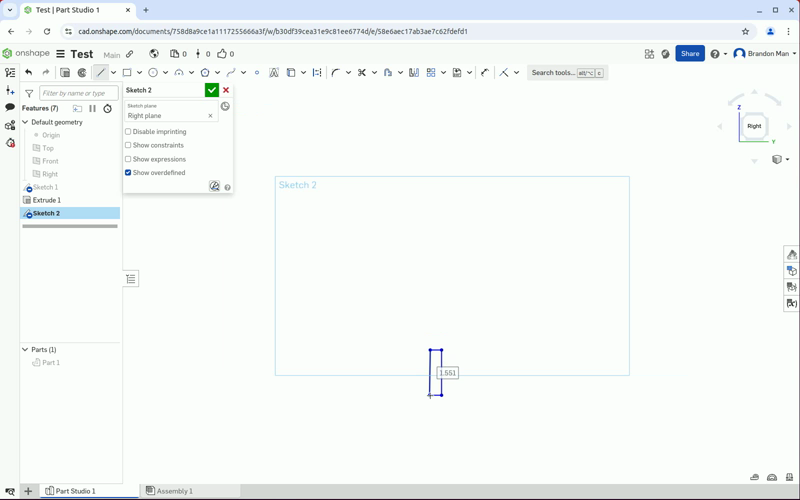
scroll(-6)
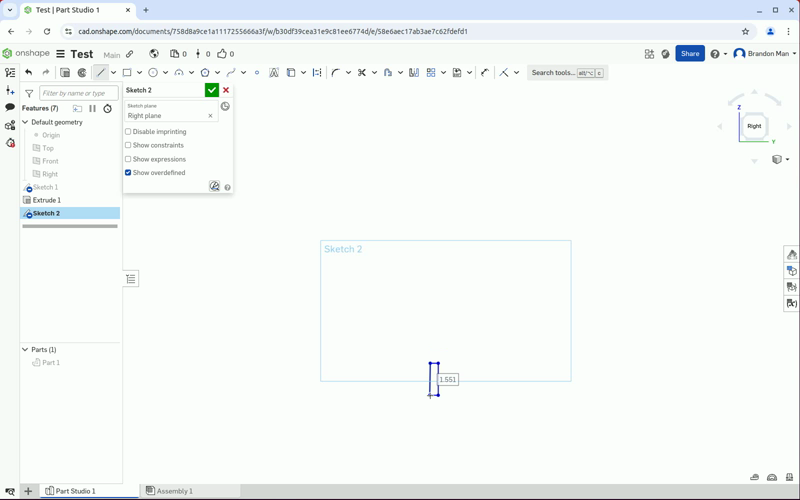
scroll(-6)
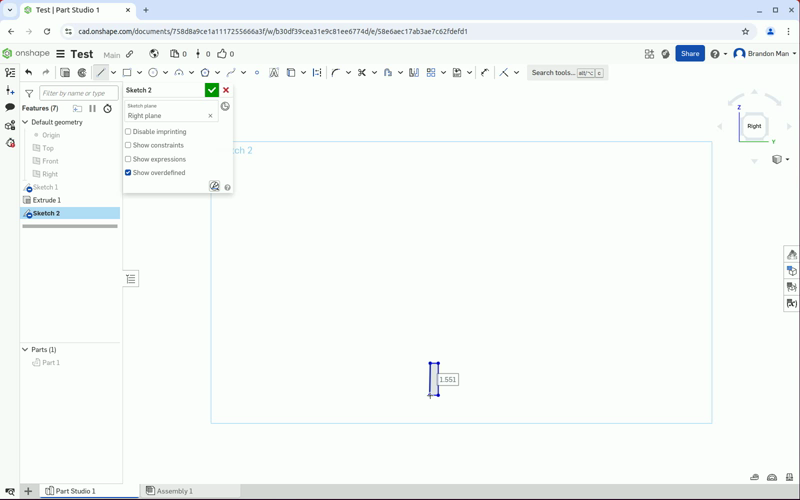
scroll(-6)
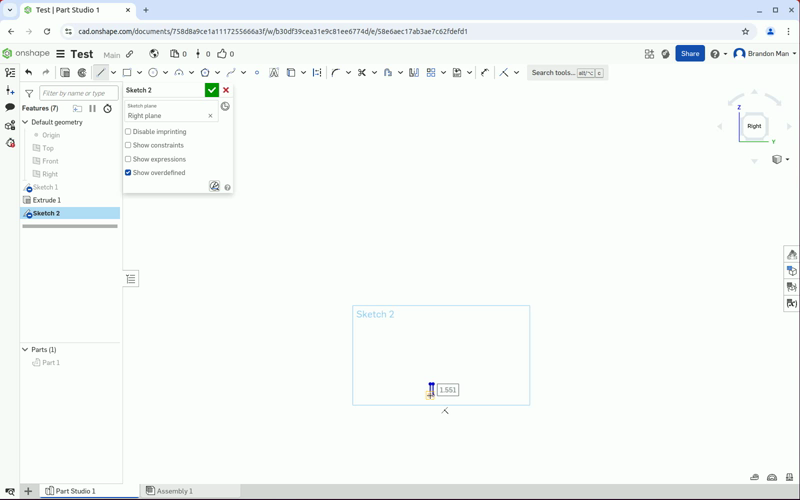
key(esc)
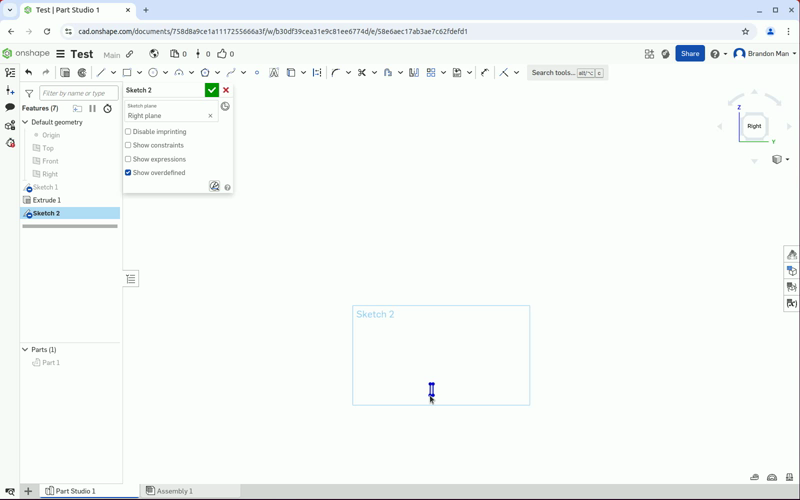
mouse_move(430, 390)
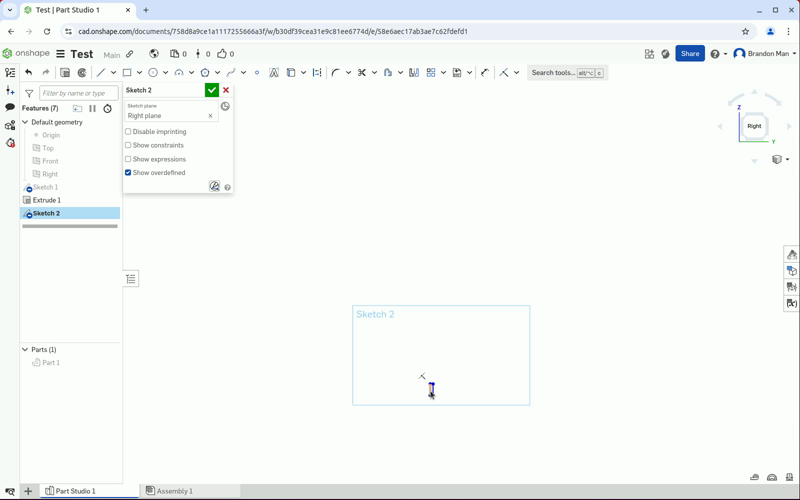
scroll(6)
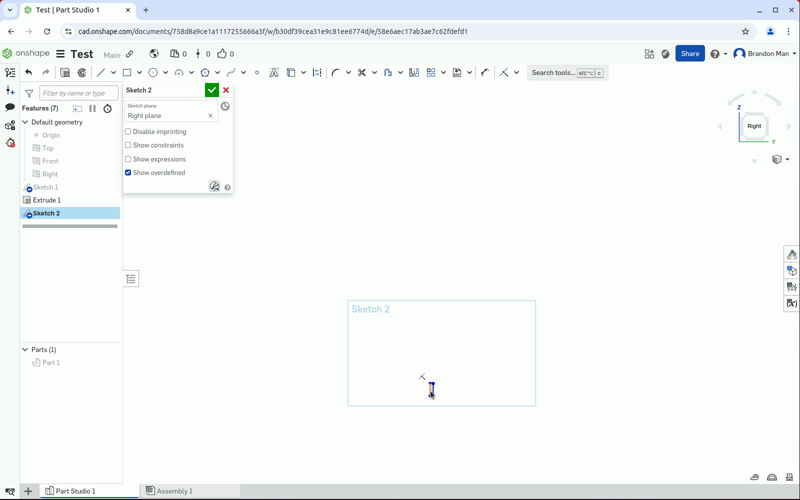
scroll(6)
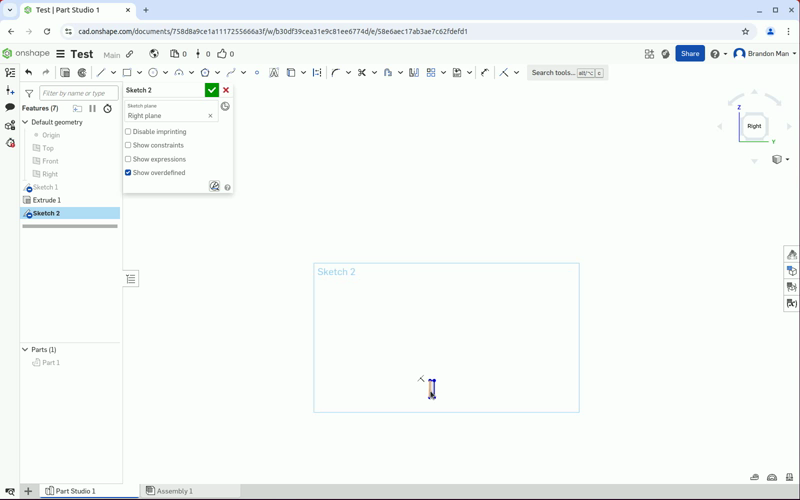
scroll(6)
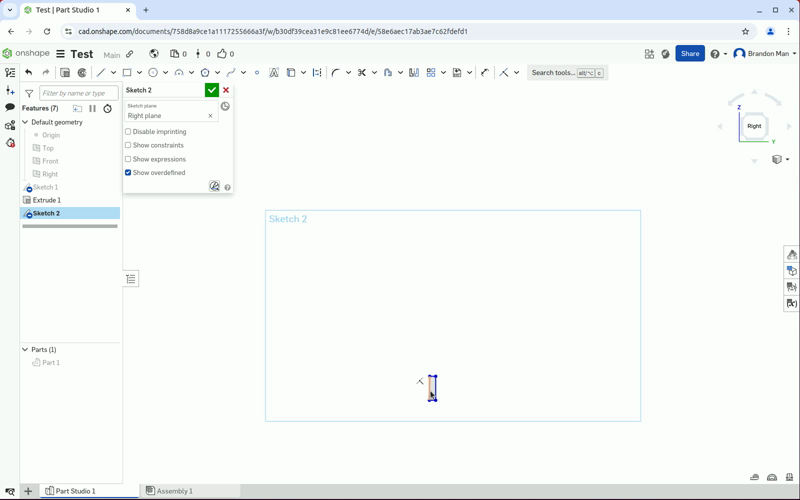
scroll(6)
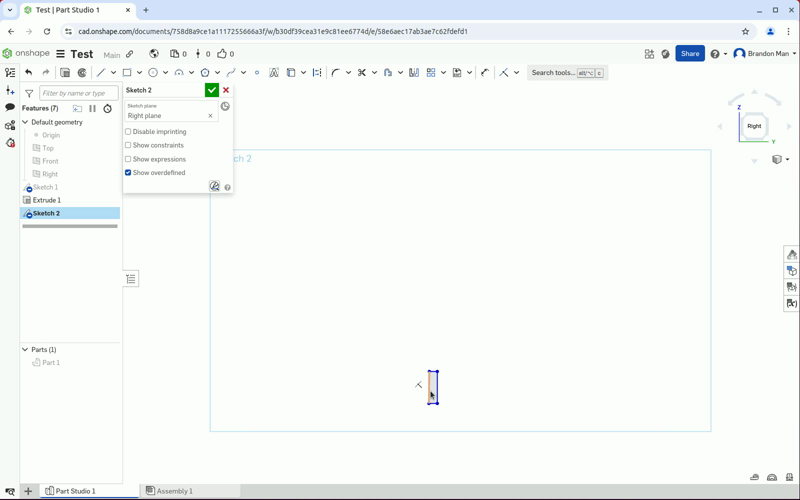
scroll(6)
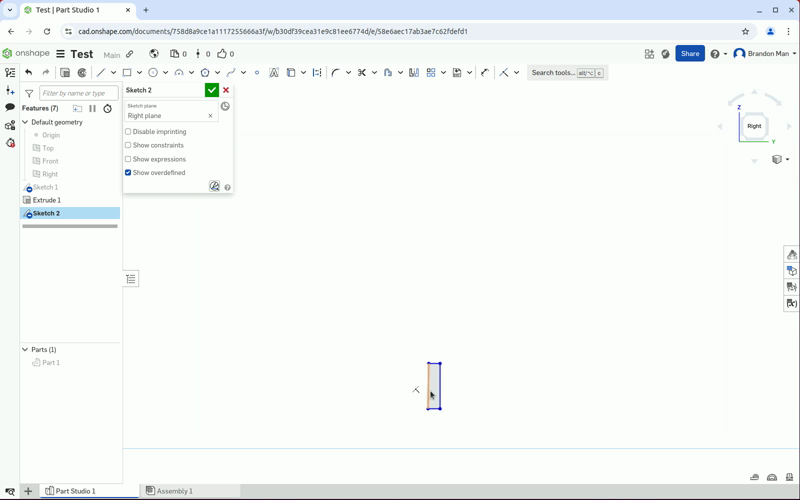
scroll(6)
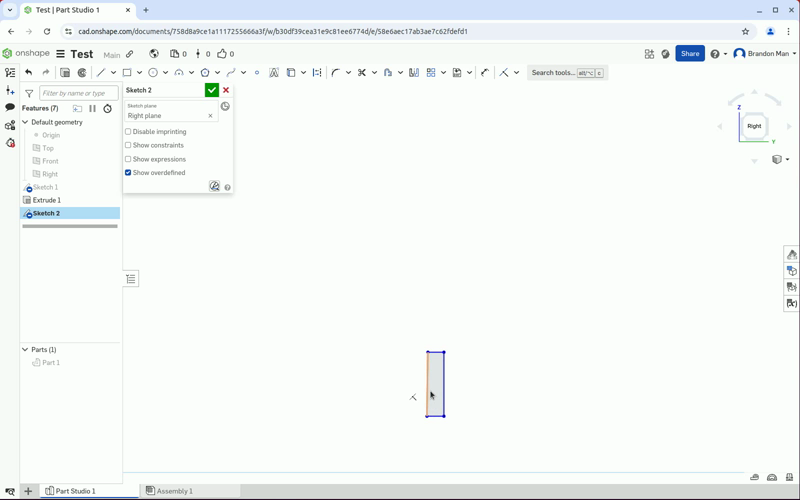
scroll(6)
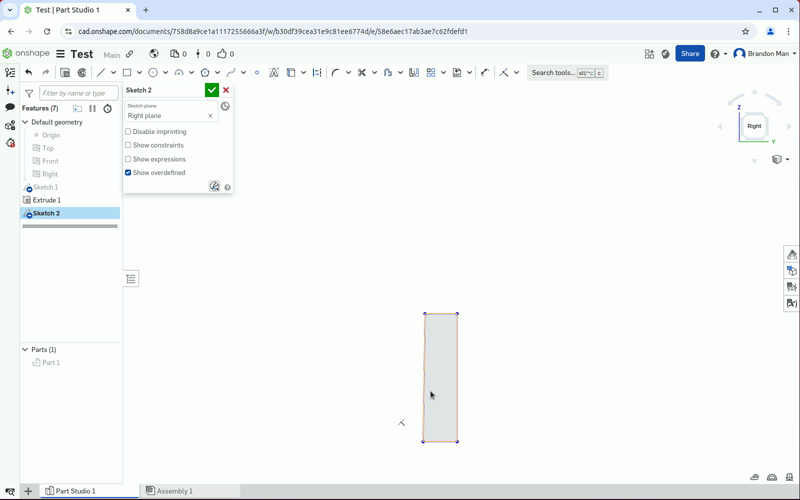
click(430, 390)
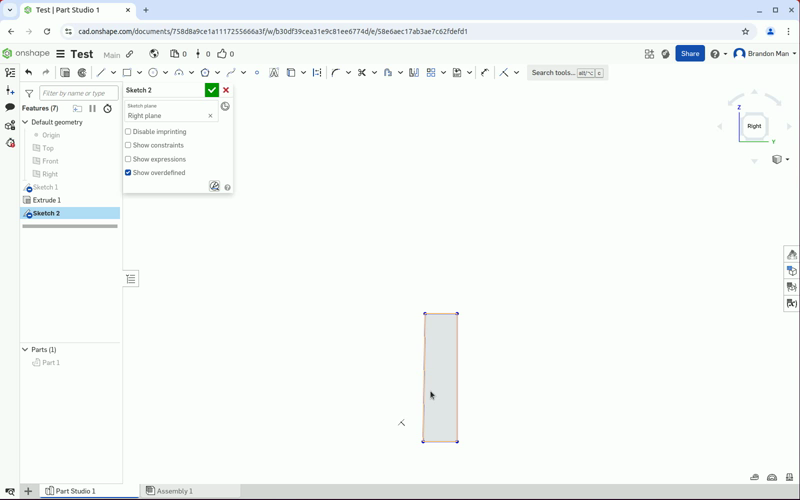
scroll(-6)
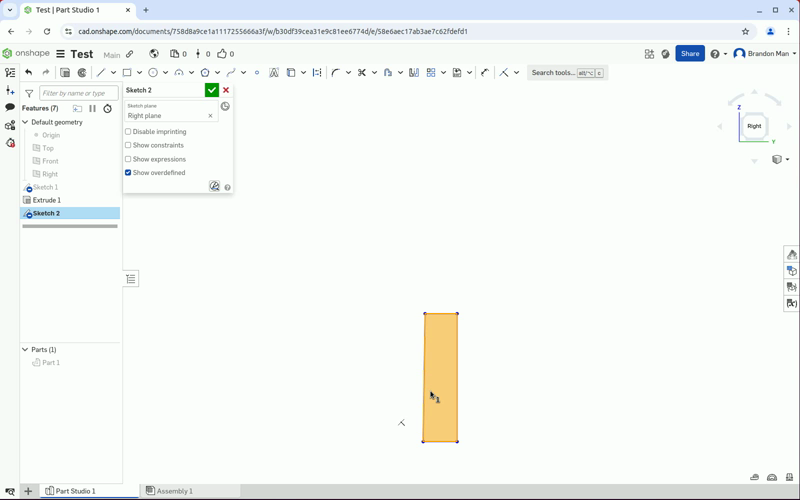
scroll(-6)
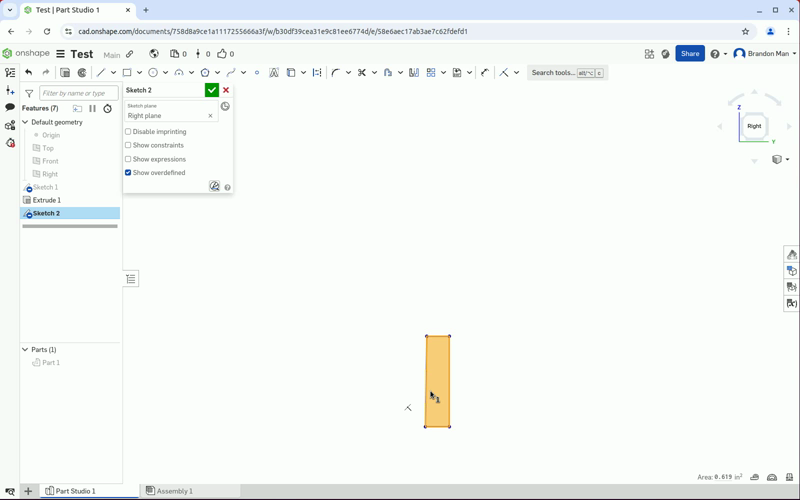
scroll(-6)
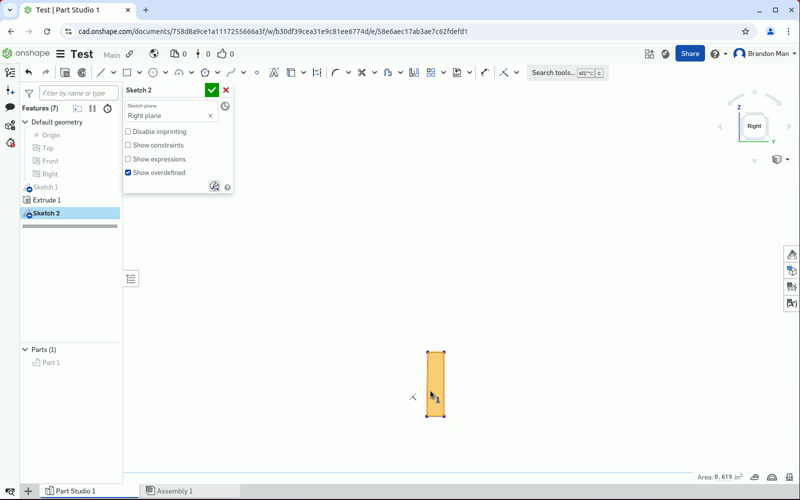
scroll(-6)
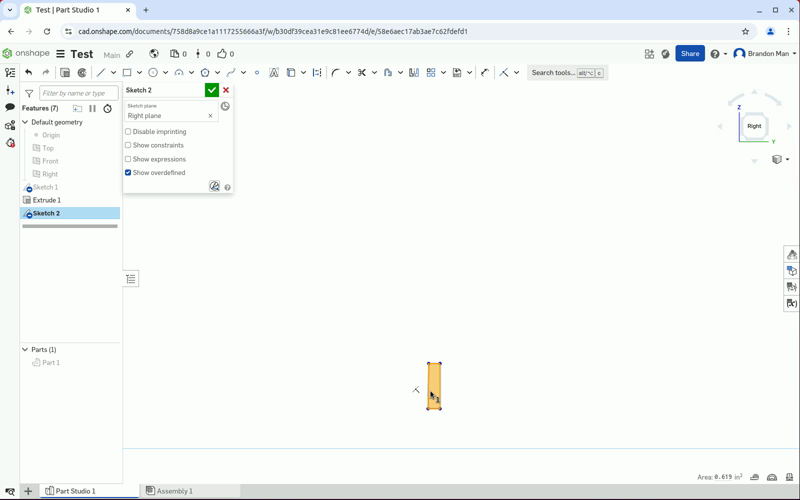
scroll(-6)
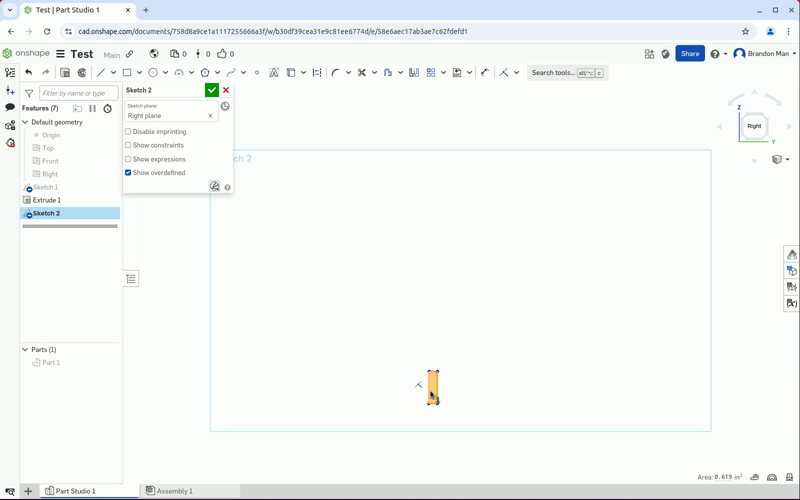
scroll(-6)
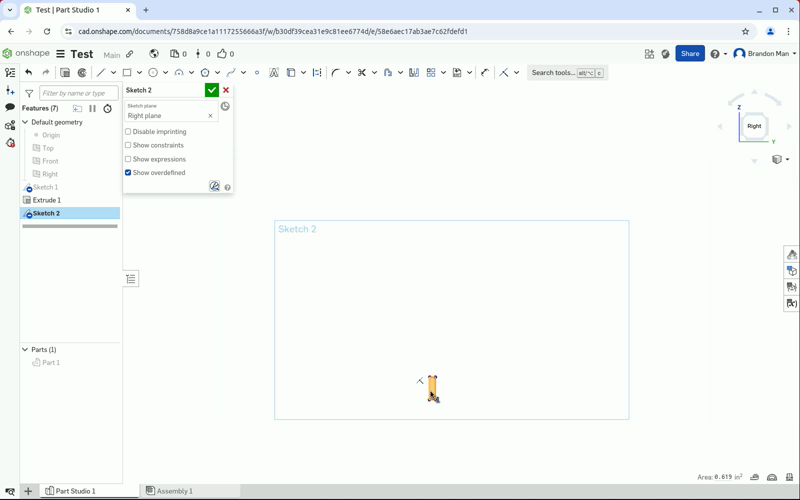
scroll(-6)
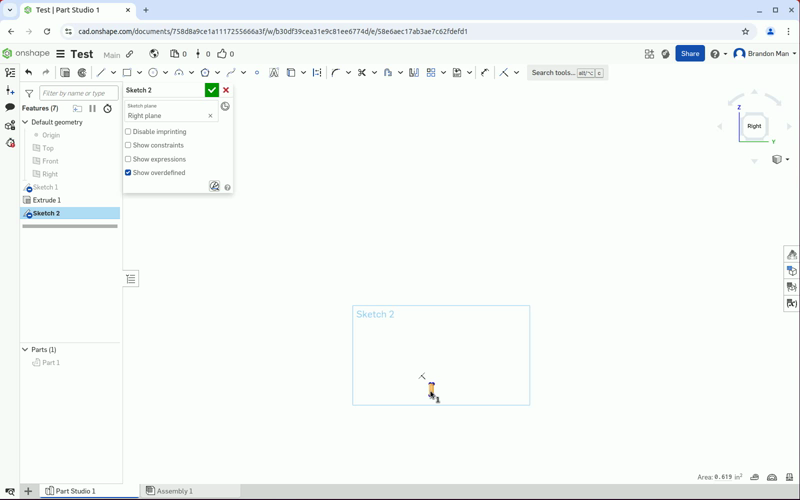
mouse_move(73, 352)
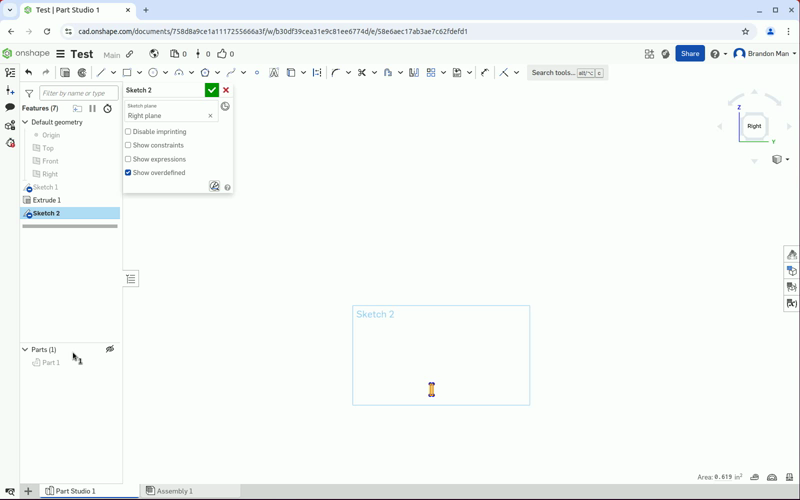
key(shift+y)
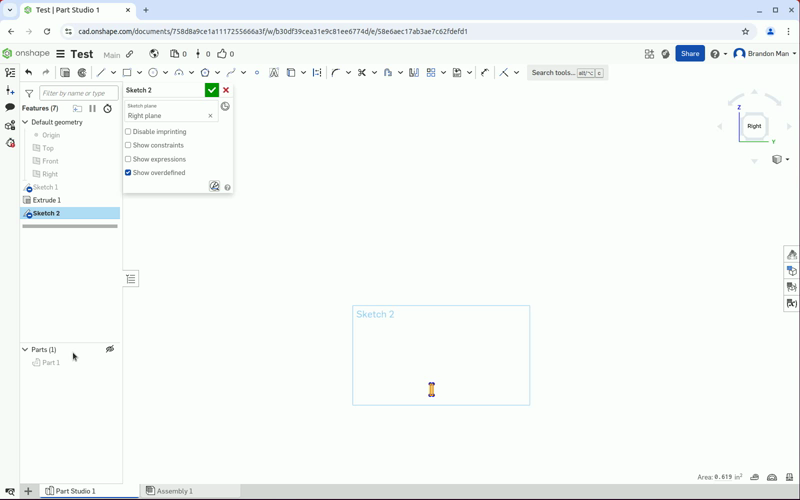
key(shift+e)
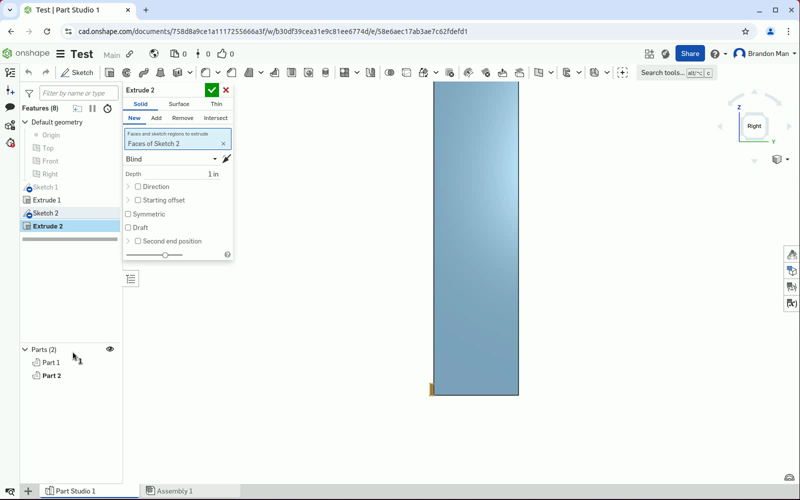
mouse_move(143, 106)
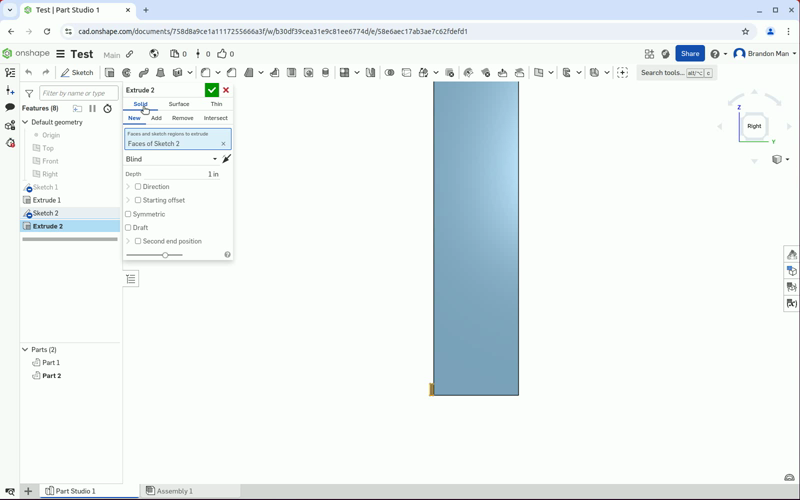
click(143, 106)
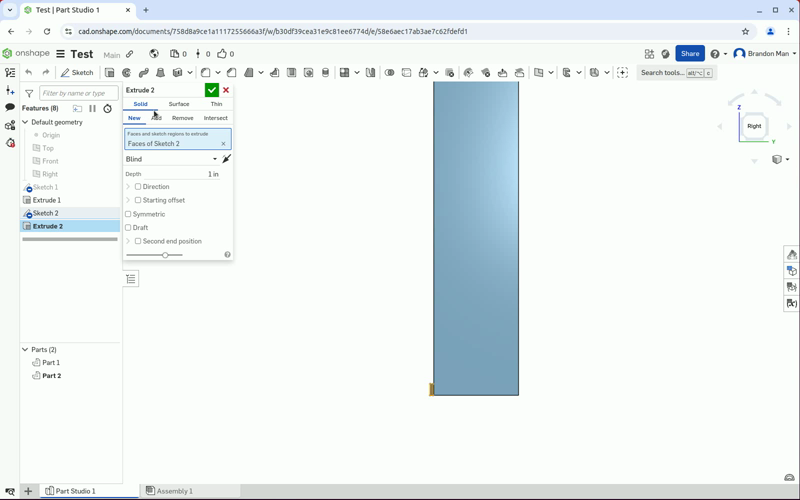
mouse_move(186, 120)
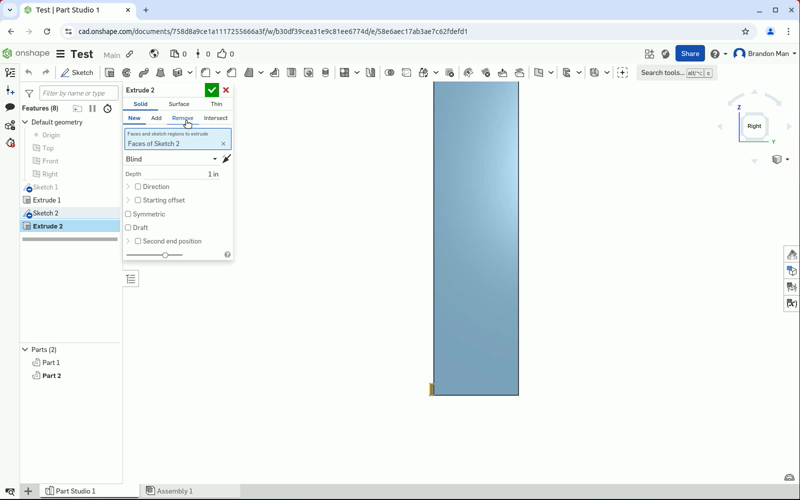
click(186, 120)
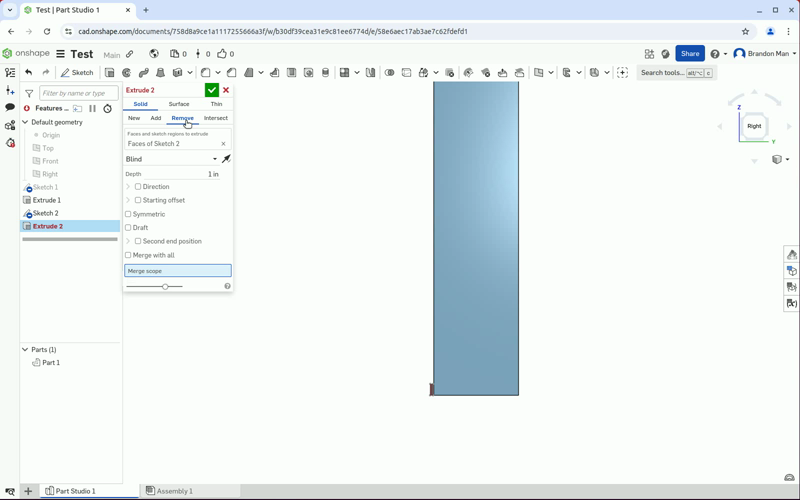
key(tab, 4)
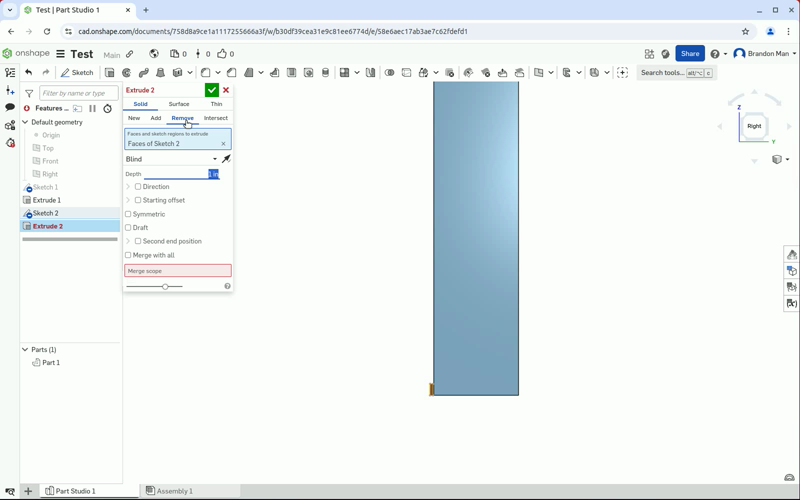
text(0.481)
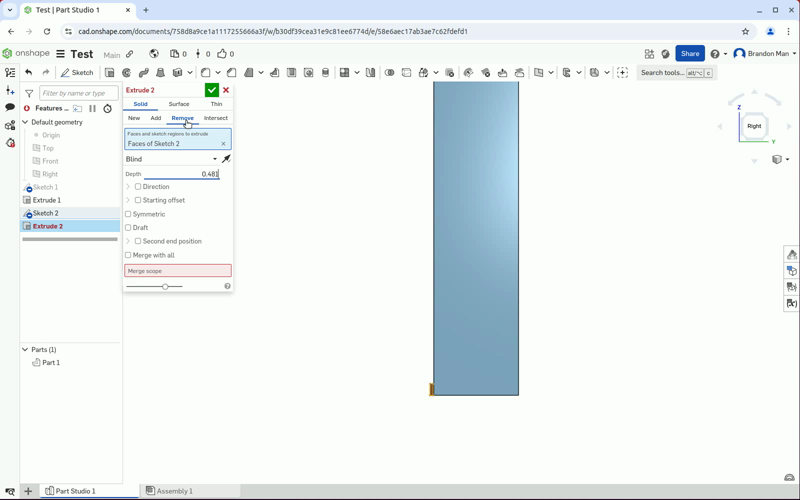
key(tab, 6)
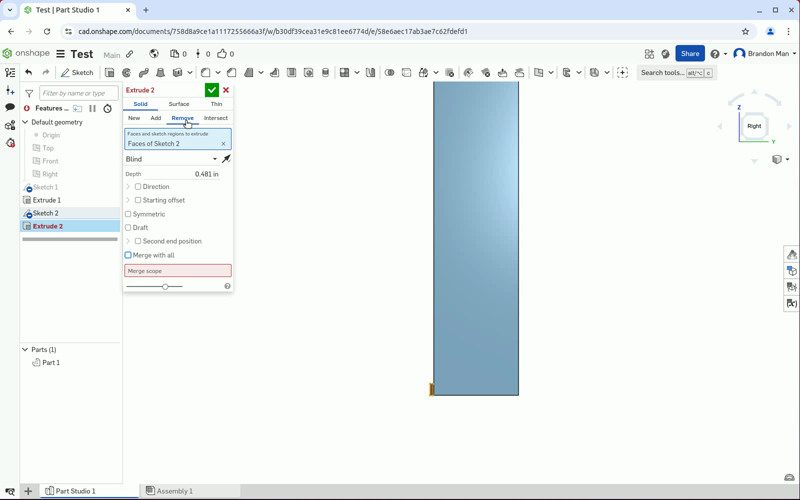
key(space)
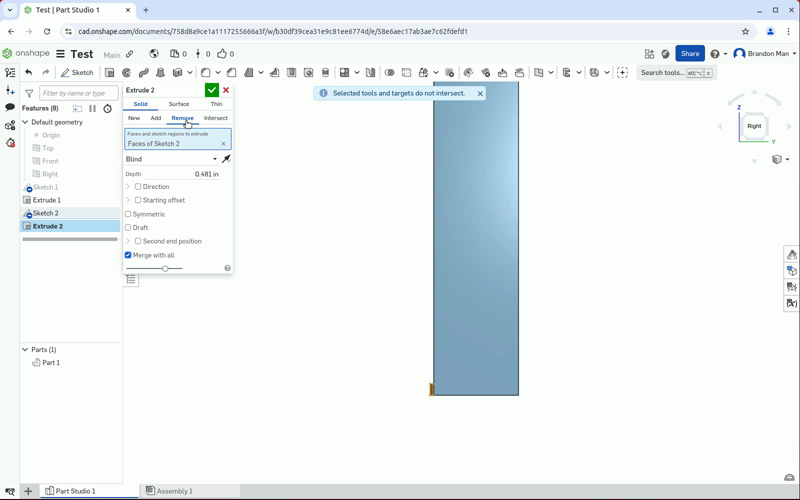
key(enter)
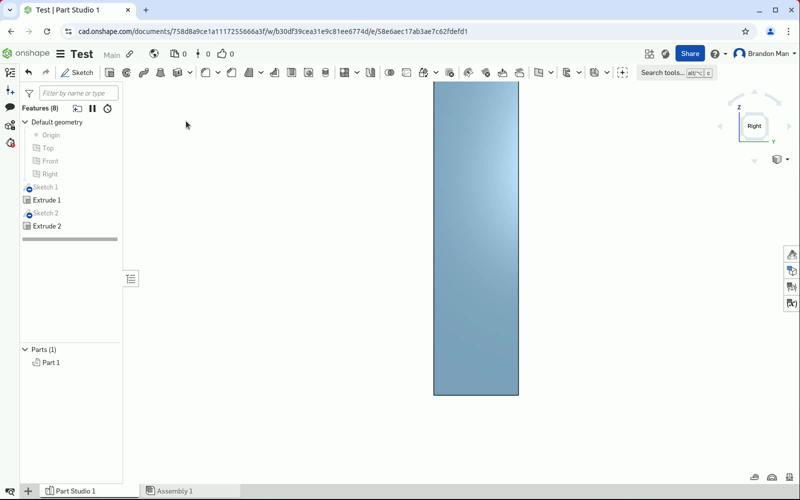
key(shift+h)
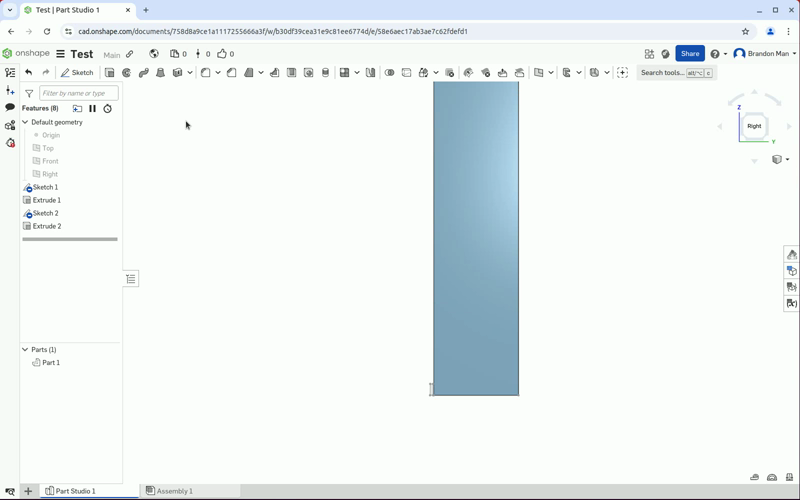
key(shift+h)
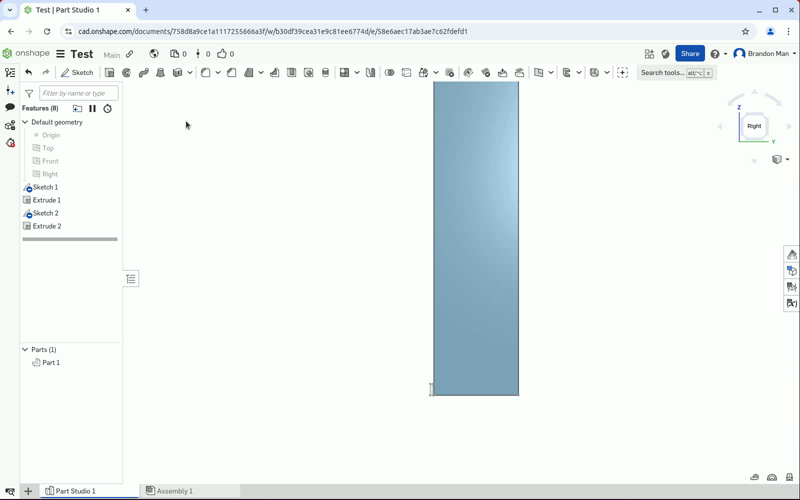
key(shift+7)
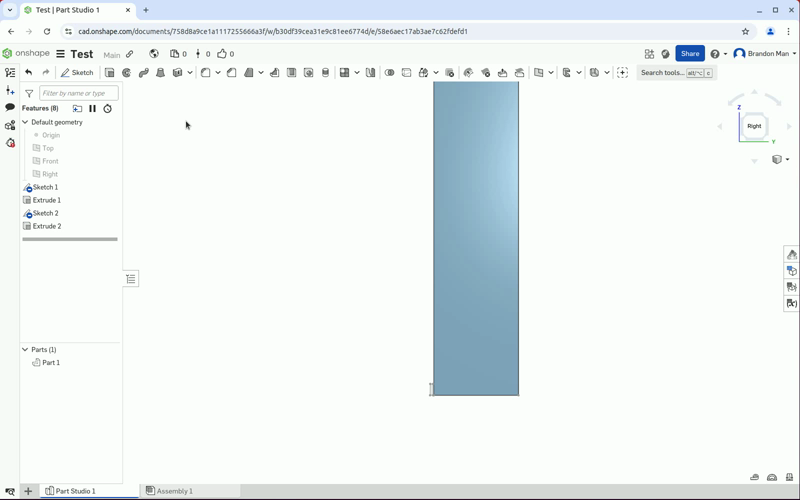
key(right, 2)
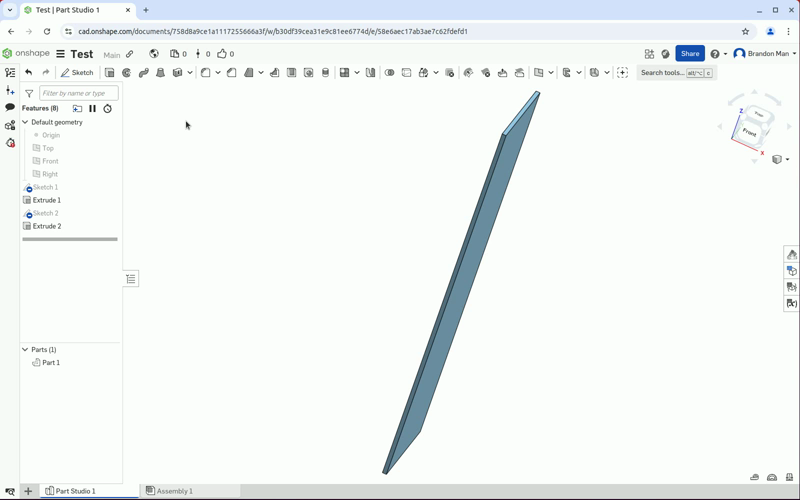
key(down, 2)
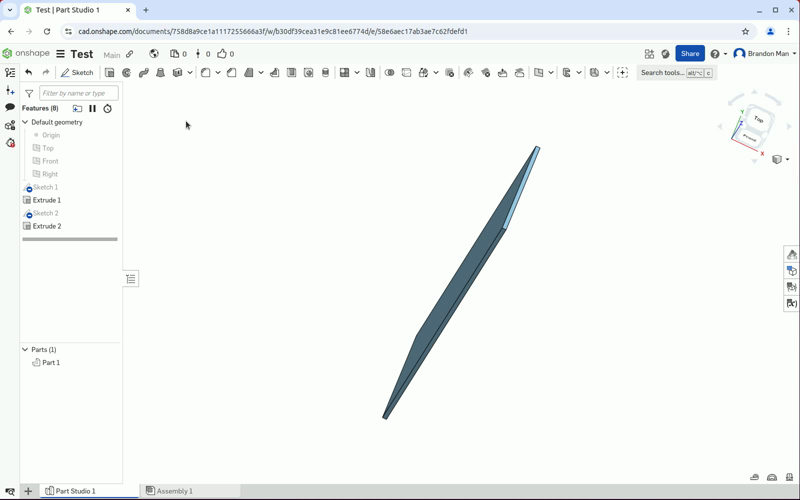
key(up, 2)
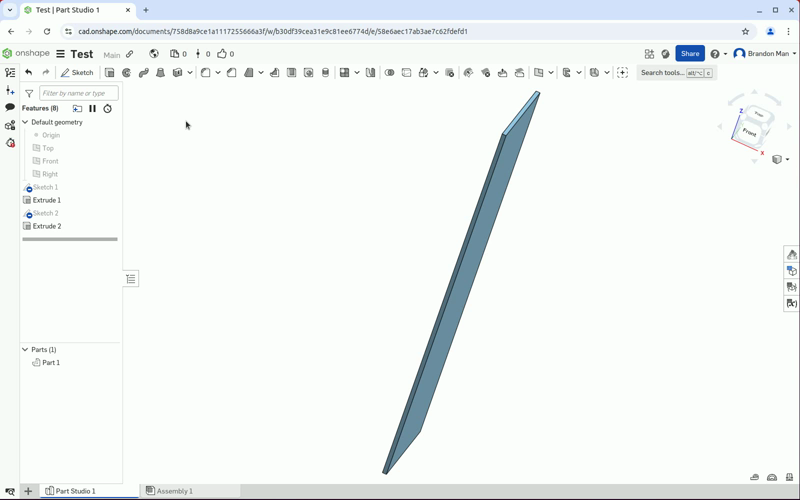
key(left, 2)
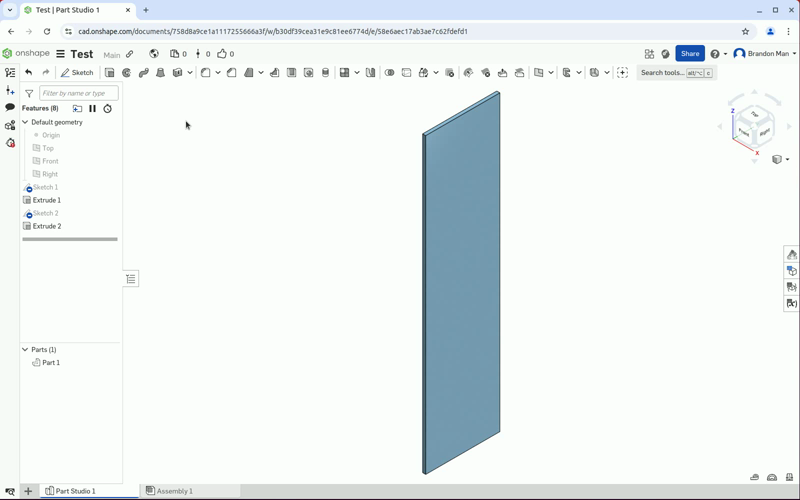
mouse_move(73, 189)
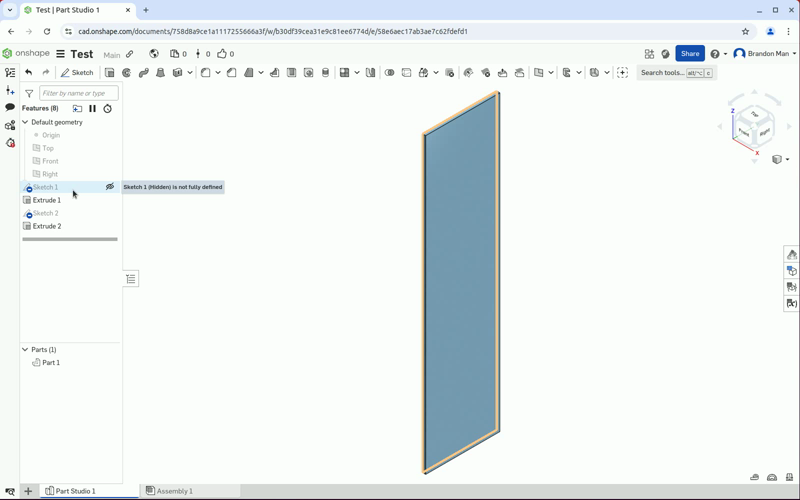
click(73, 189)